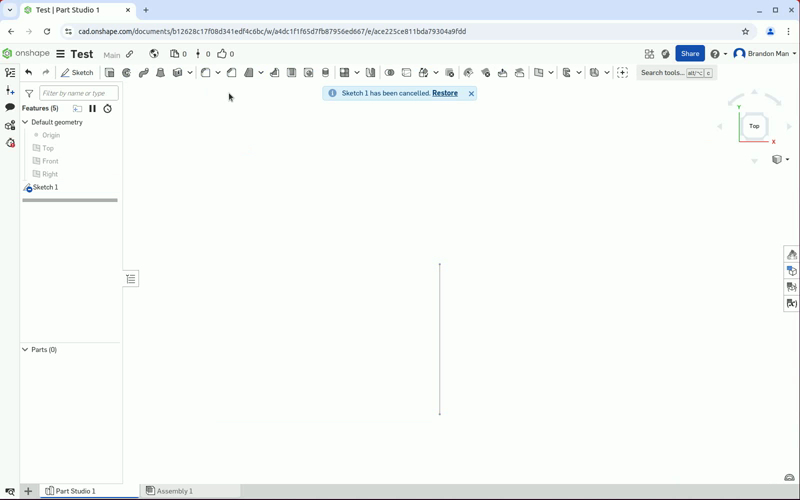
key(shift+h)
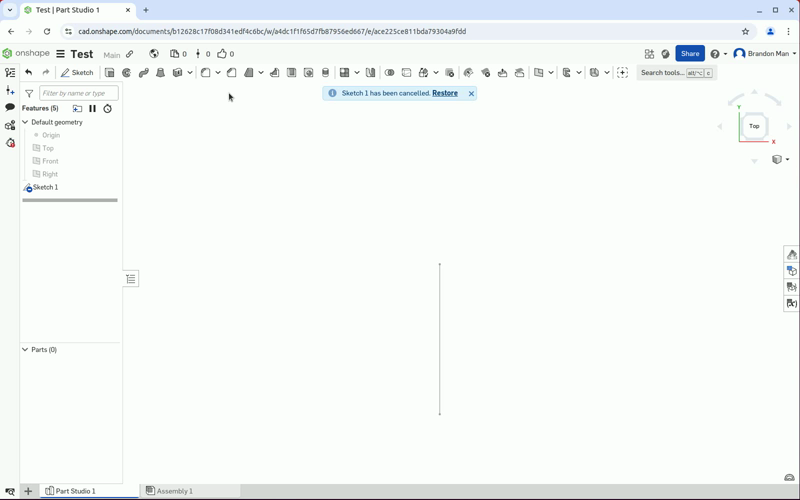
key(shift+s)
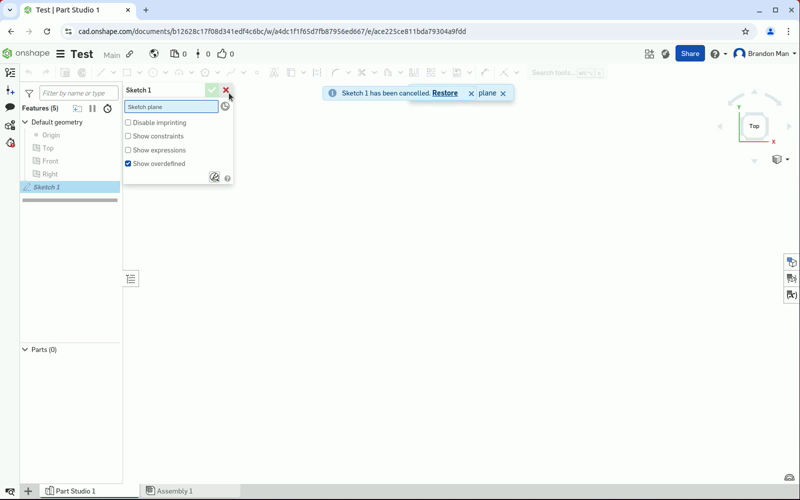
mouse_move(73, 150)
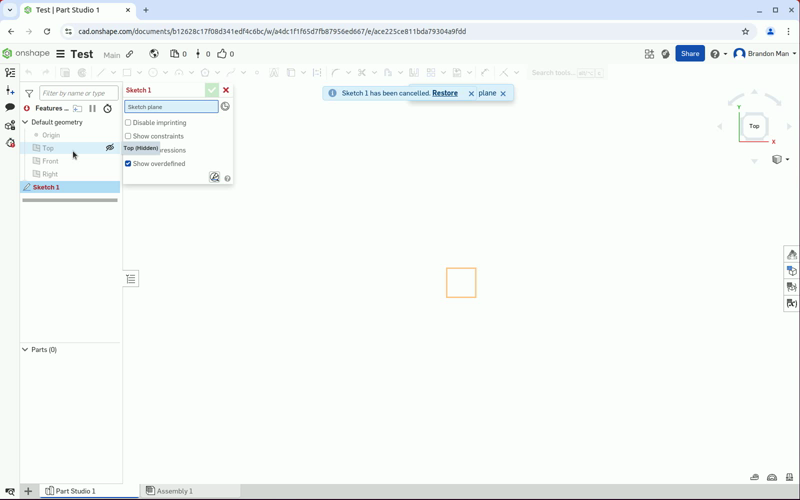
click(73, 150)
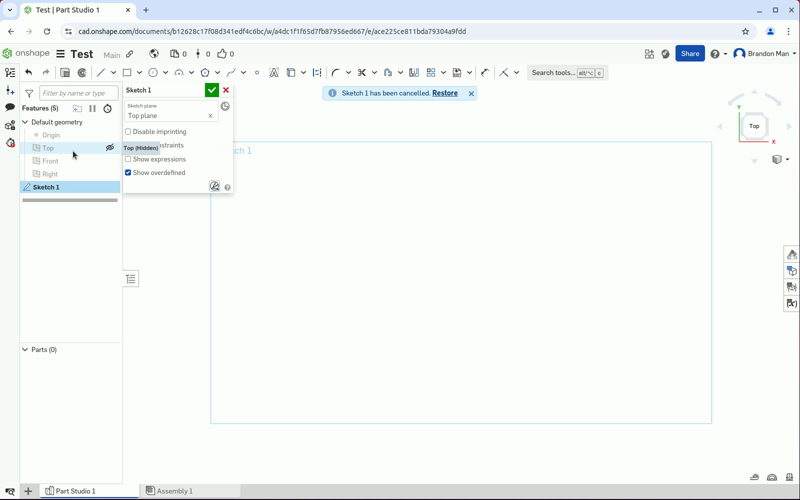
mouse_move(73, 352)
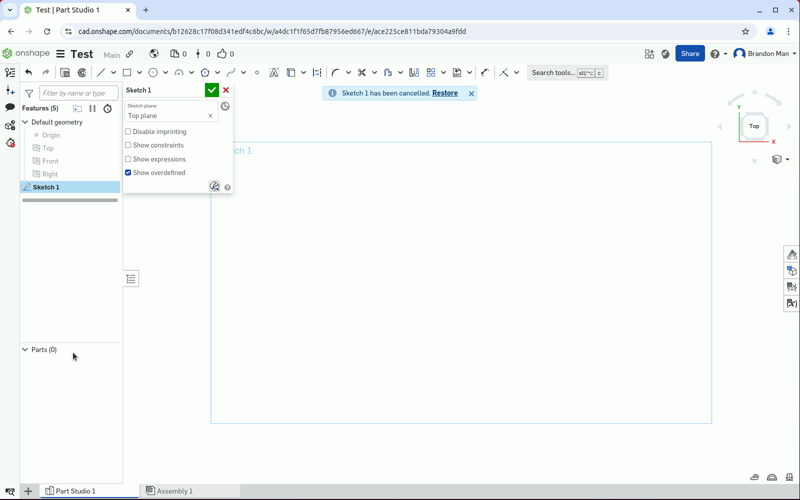
key(y)
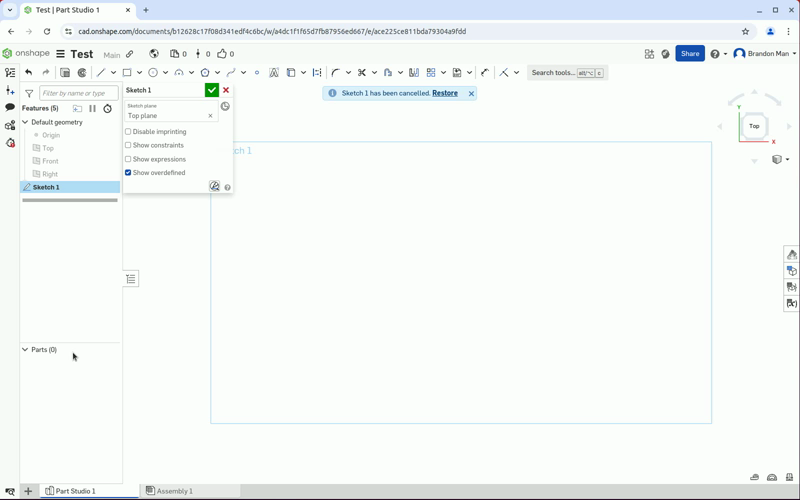
key(l)
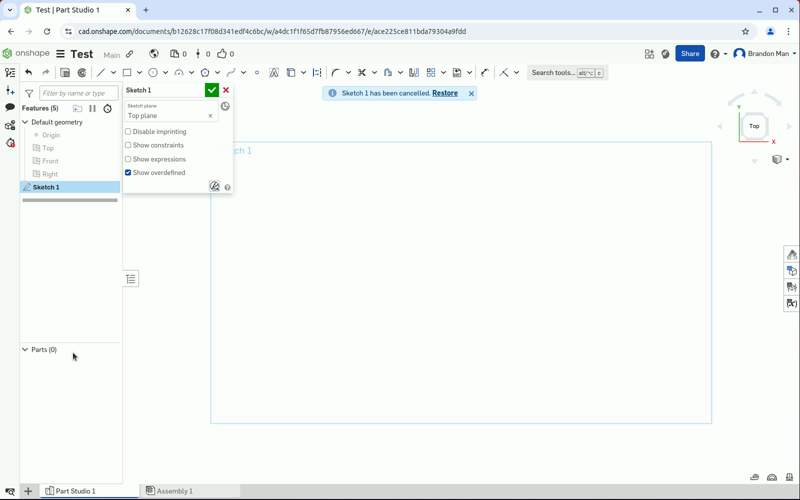
key_down(shift)
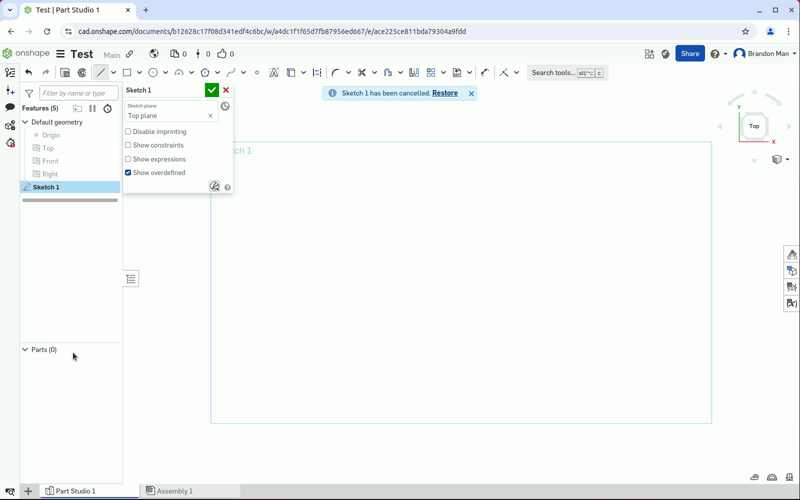
mouse_move(348, 395)
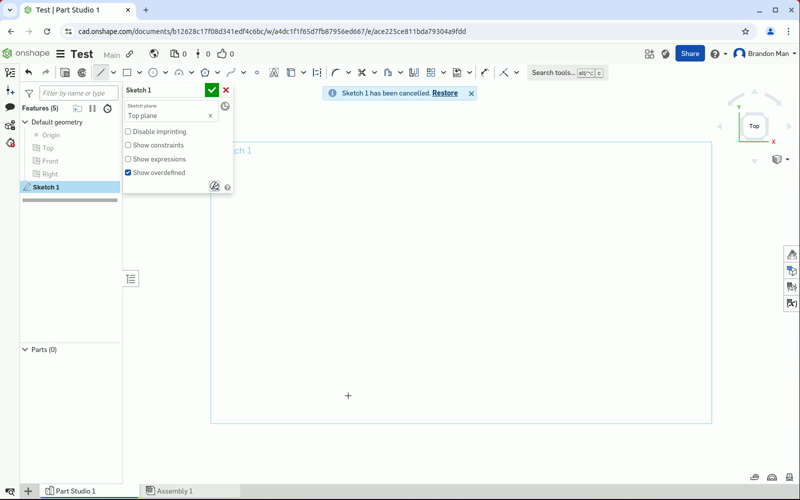
click(348, 395)
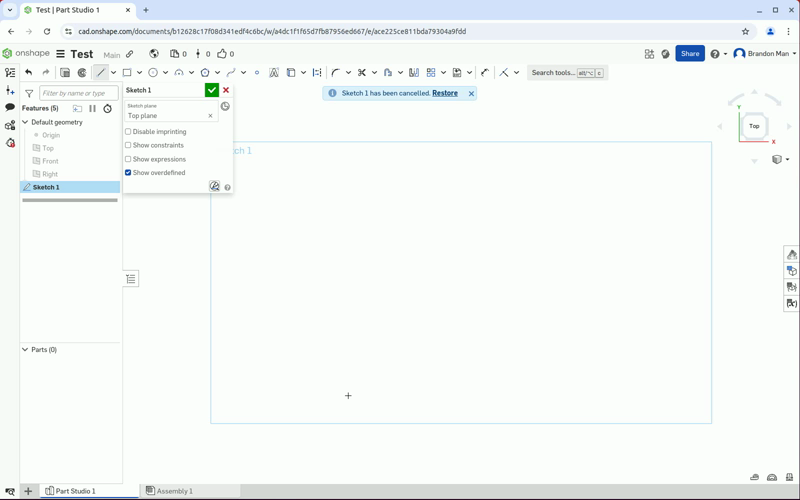
key_up(shift)
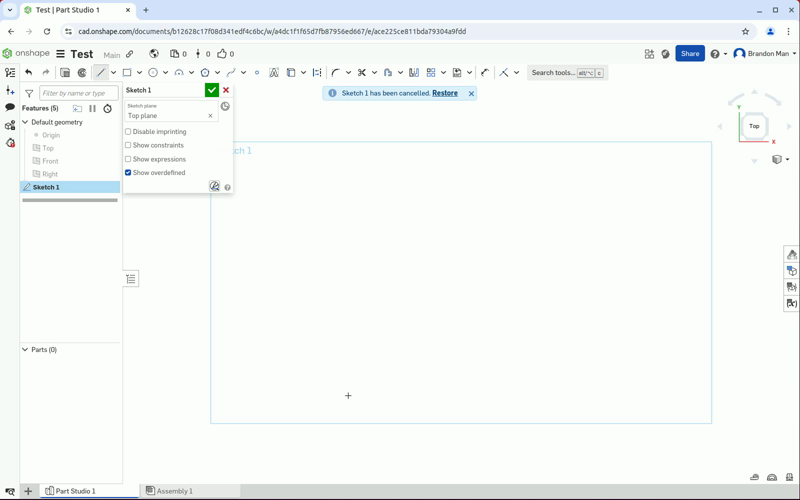
key_down(shift)
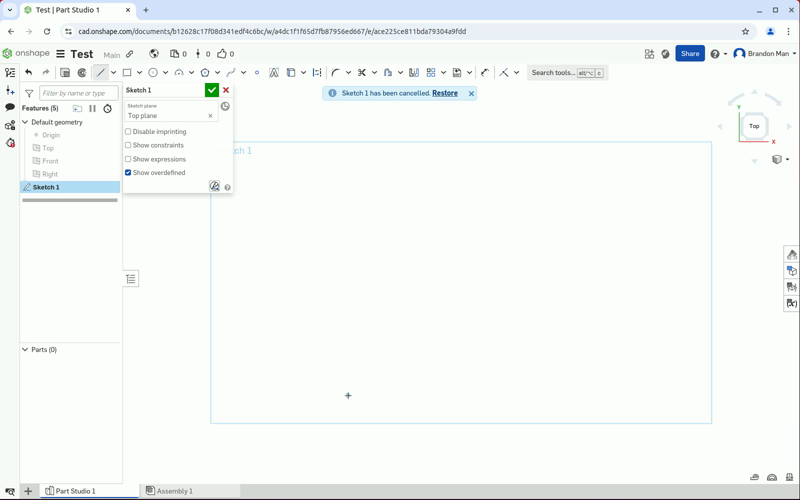
mouse_move(572, 395)
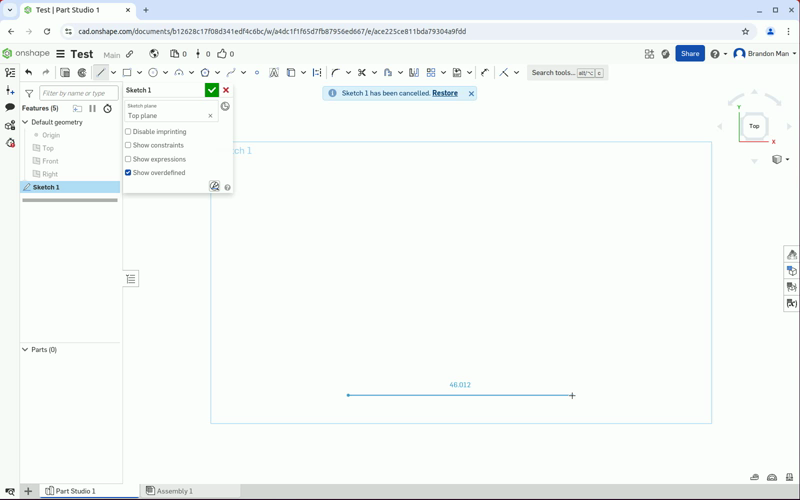
click(572, 395)
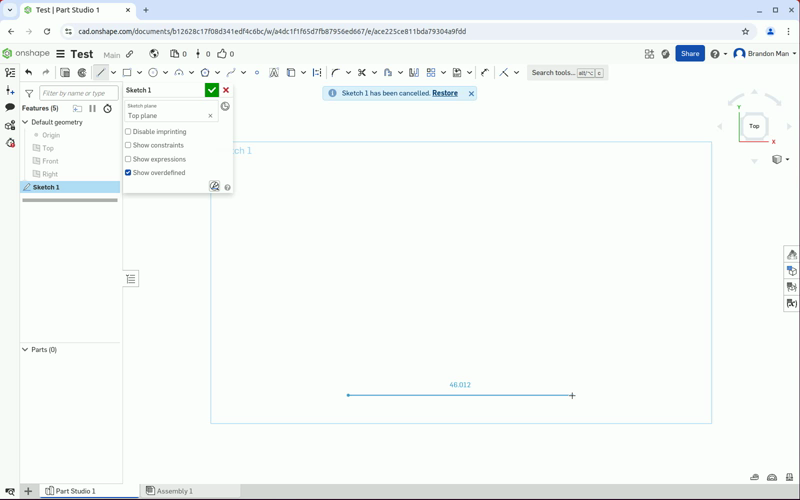
key_up(shift)
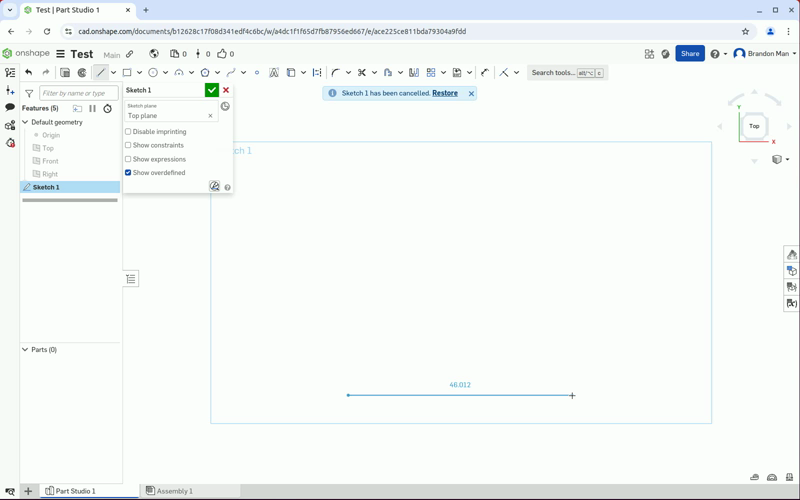
key_down(shift)
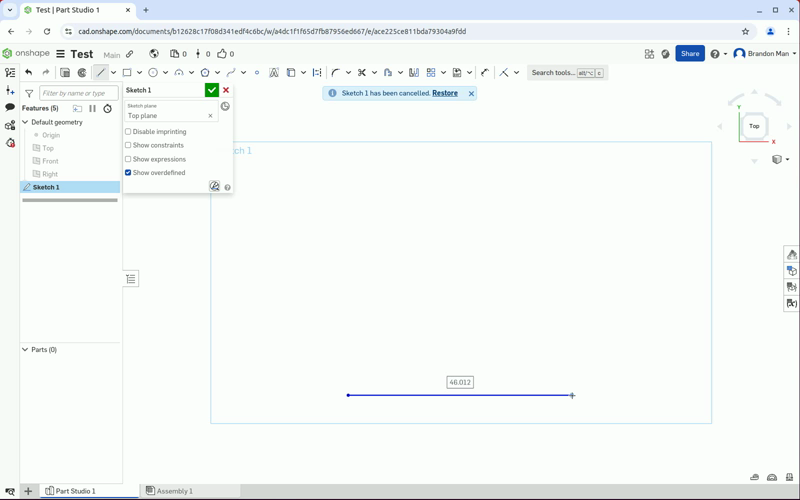
mouse_move(572, 171)
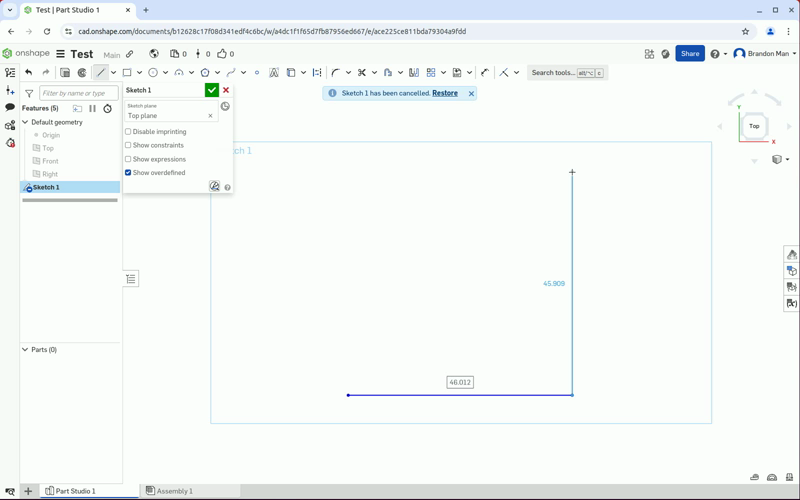
click(572, 171)
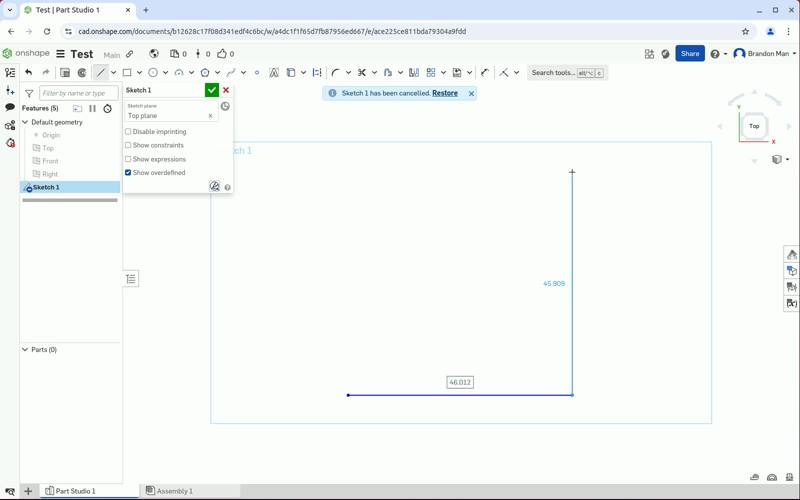
key_up(shift)
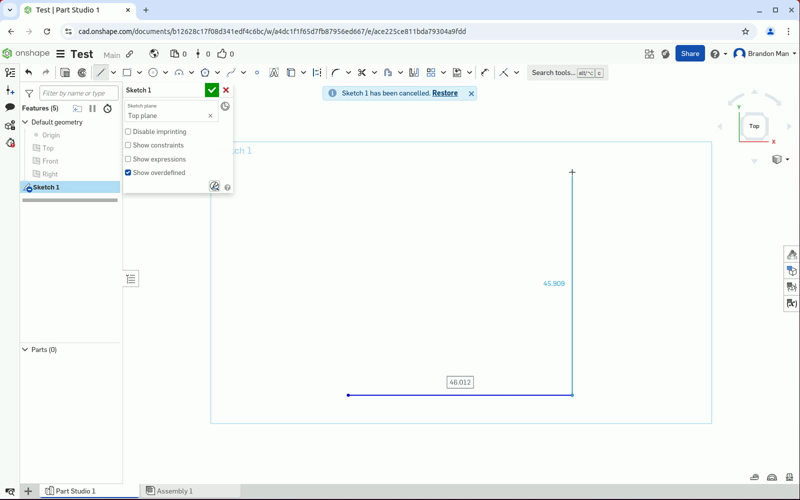
key_down(shift)
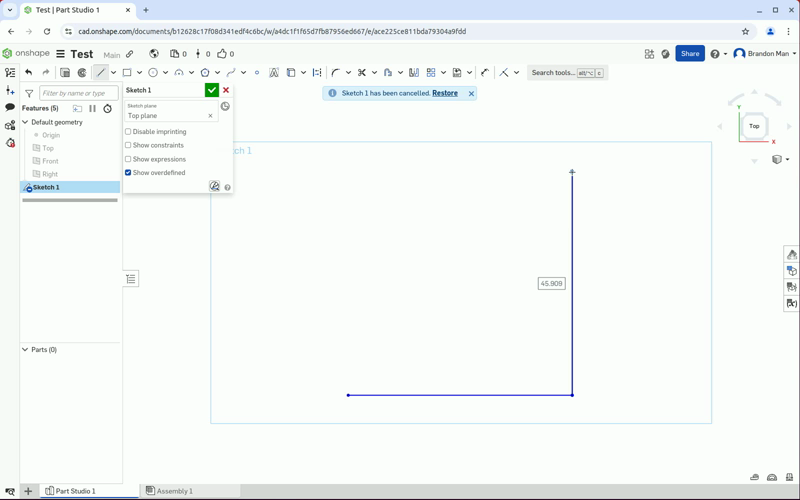
mouse_move(348, 171)
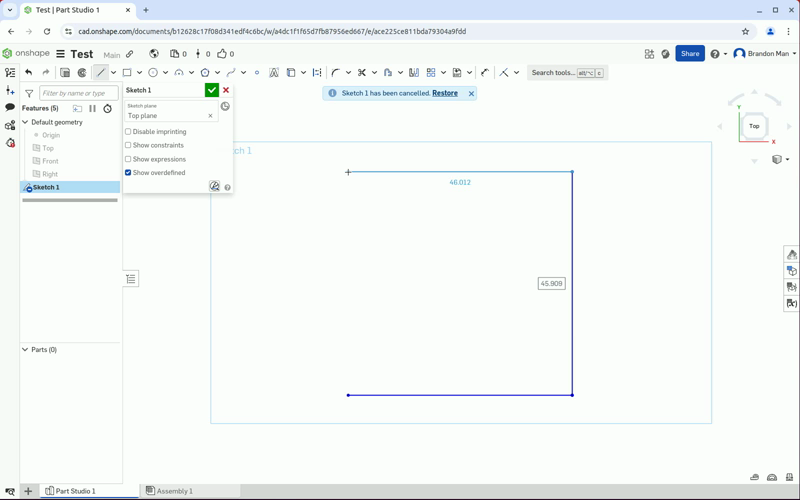
click(348, 171)
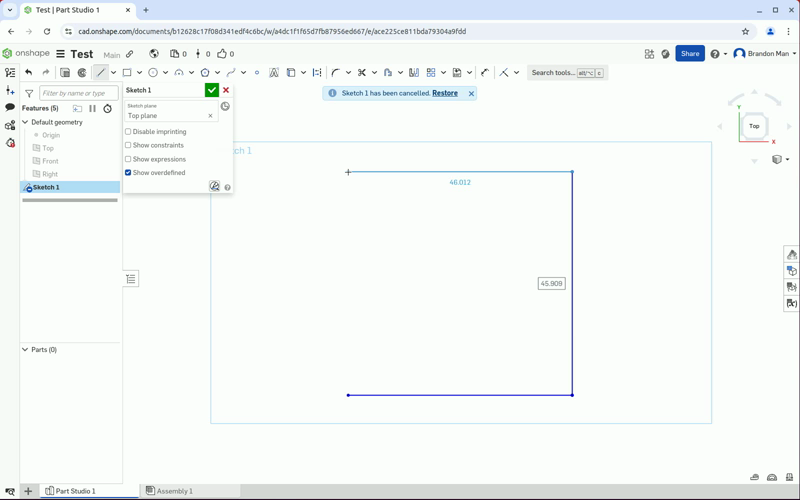
key_up(shift)
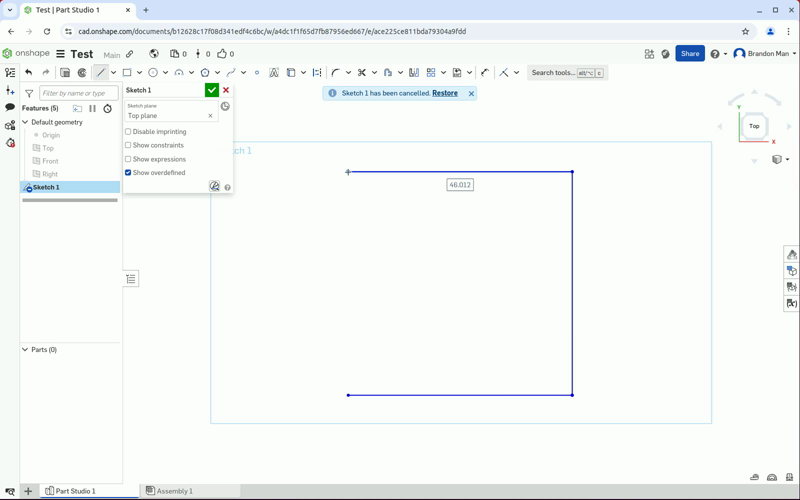
key_down(shift)
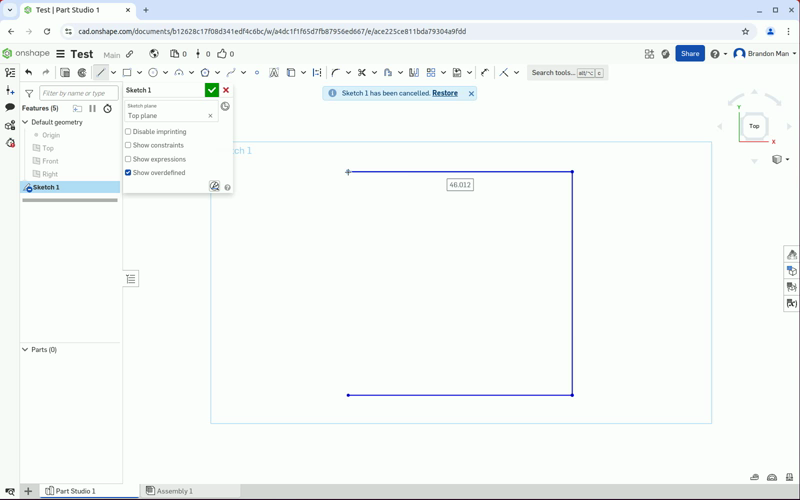
mouse_move(348, 395)
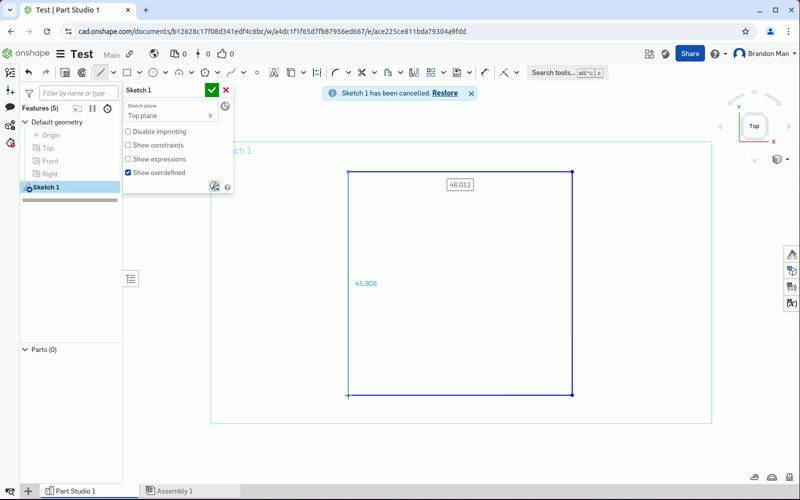
key_up(shift)
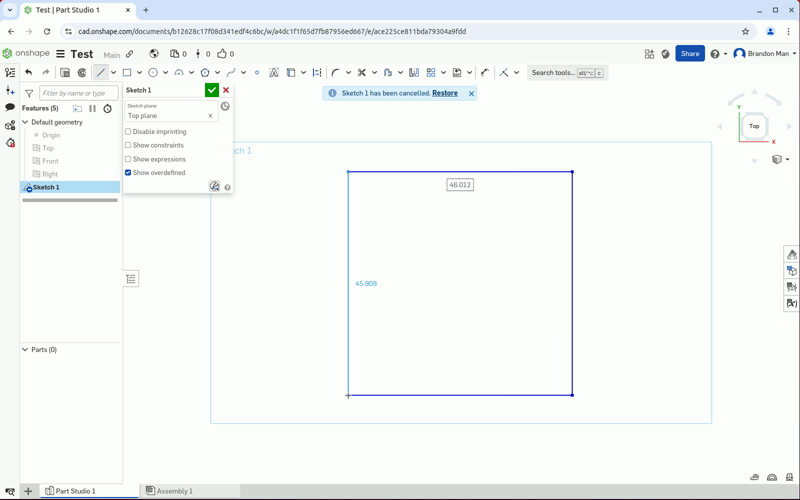
click(348, 395)
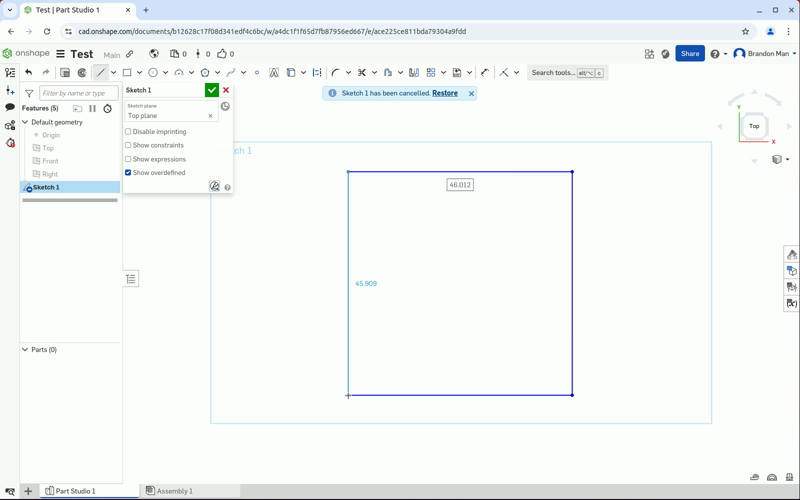
key(esc)
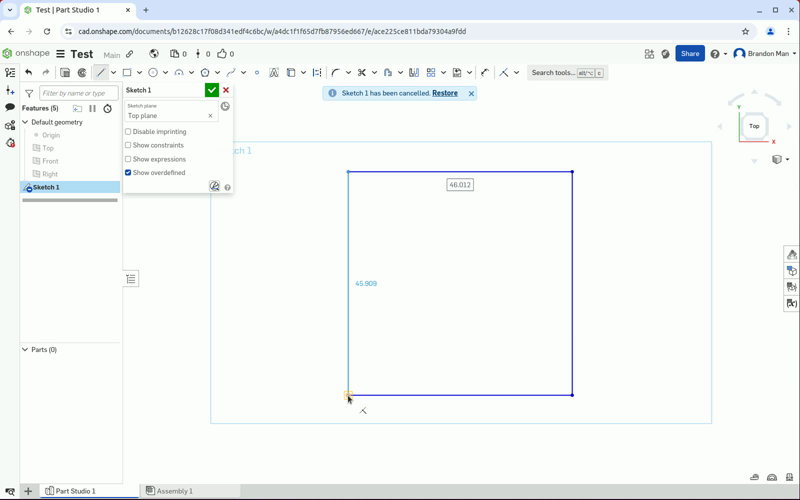
mouse_move(491, 303)
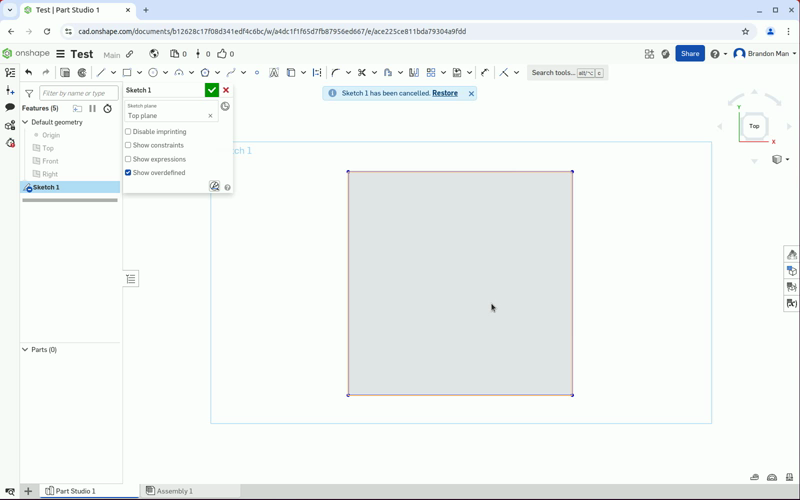
click(491, 303)
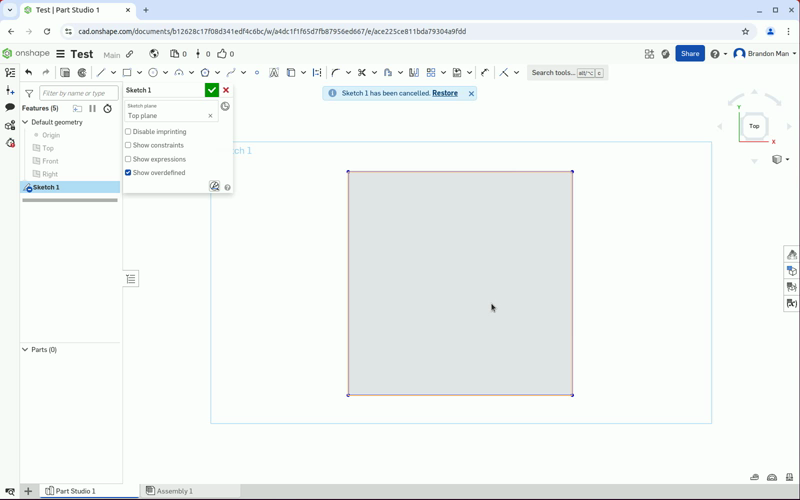
mouse_move(73, 352)
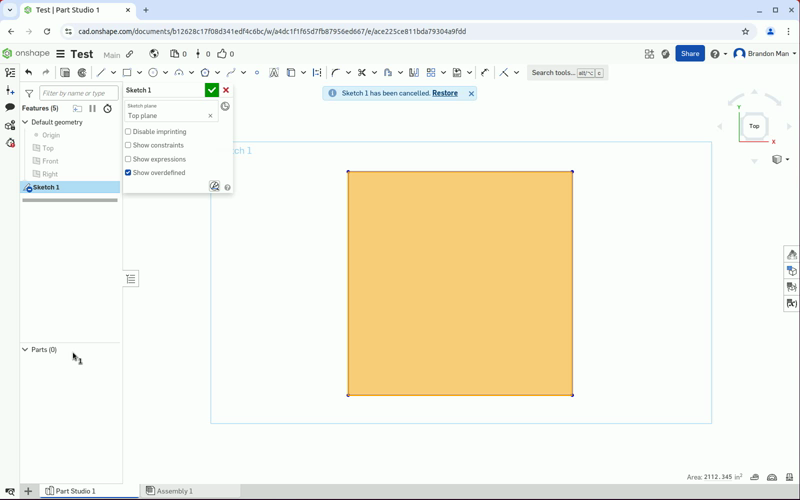
key(shift+y)
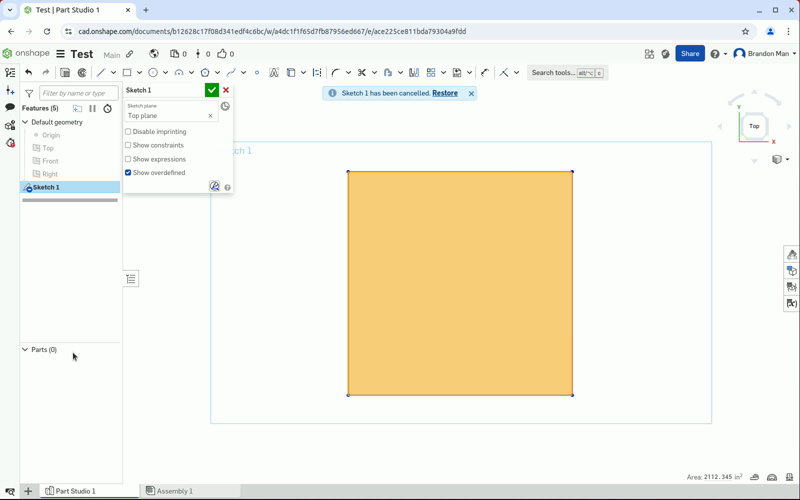
key(shift+e)
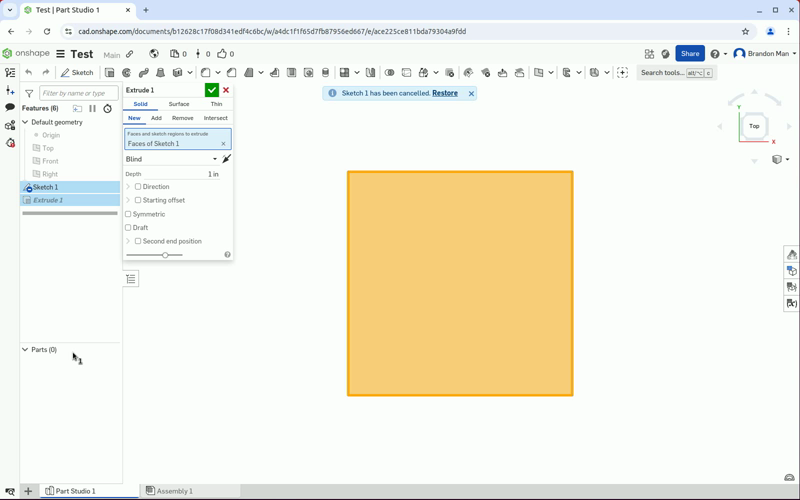
mouse_move(143, 106)
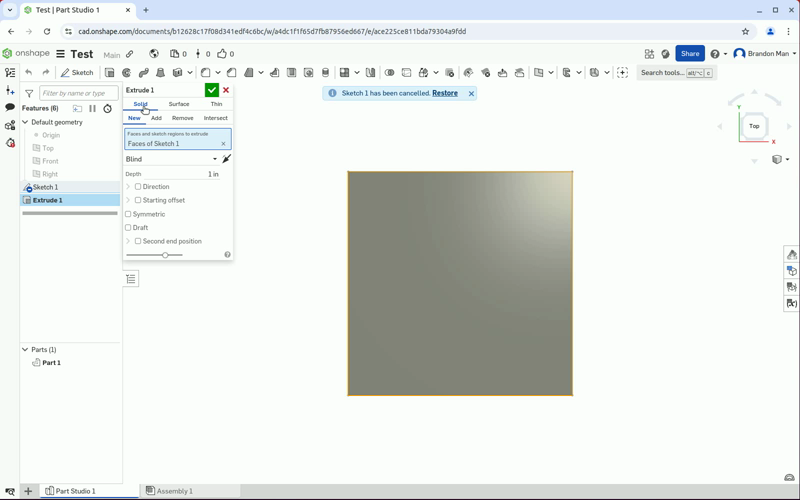
click(143, 106)
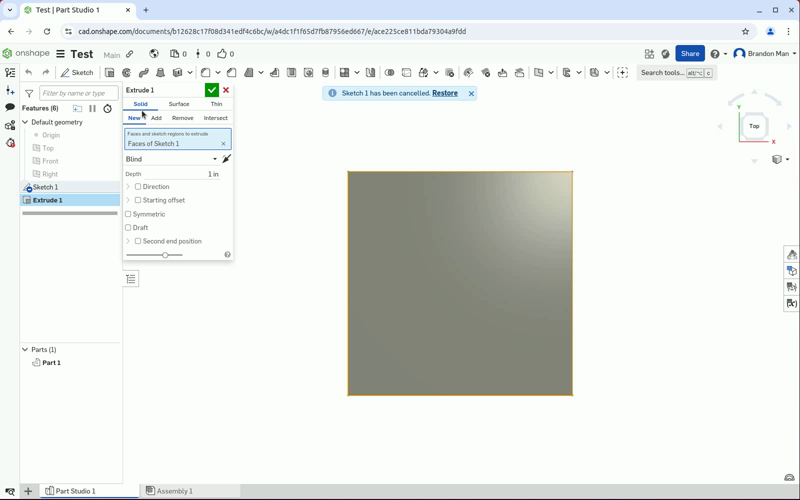
mouse_move(137, 120)
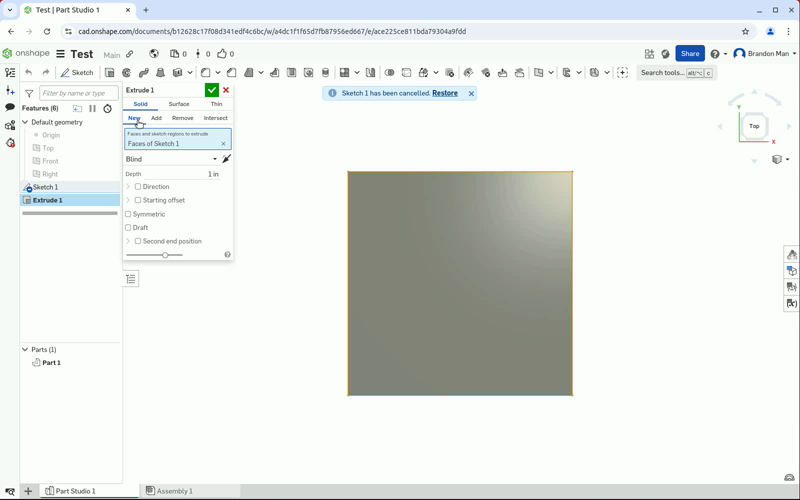
click(137, 120)
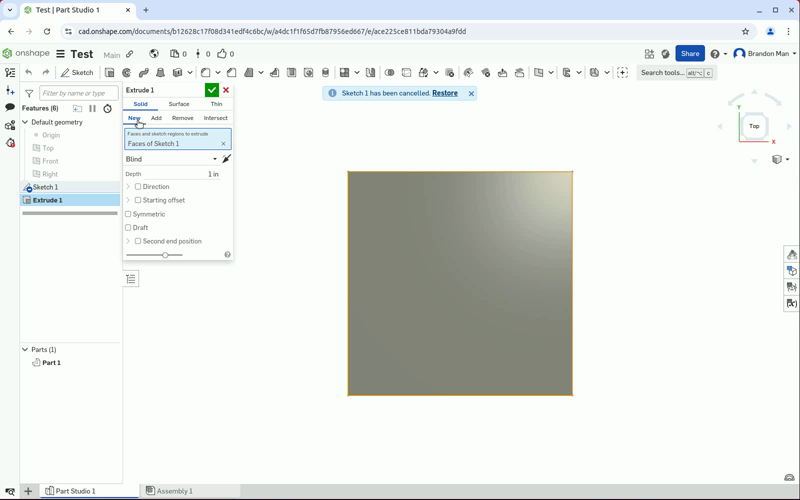
key(tab, 4)
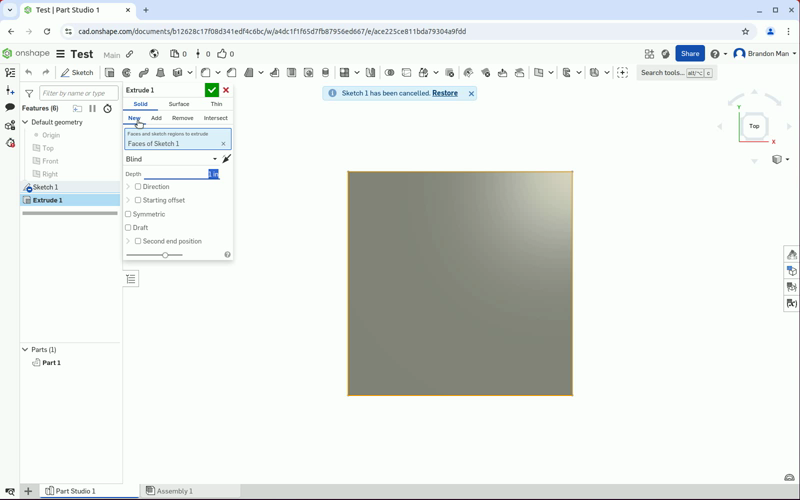
text(1.926)
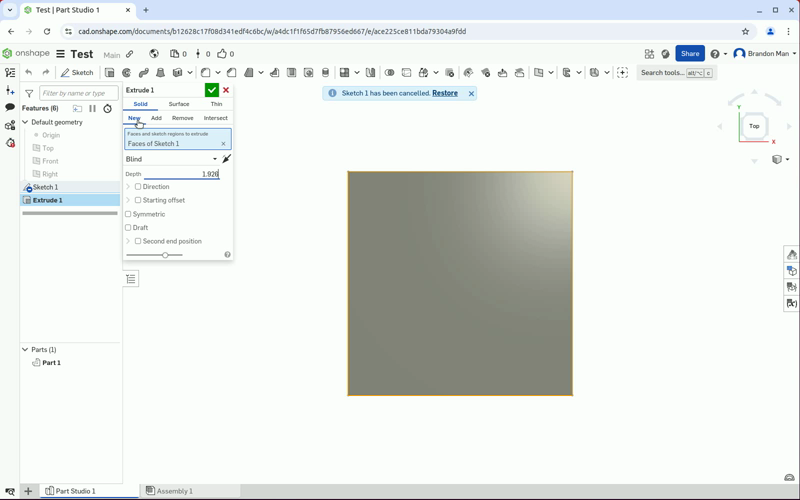
key(enter)
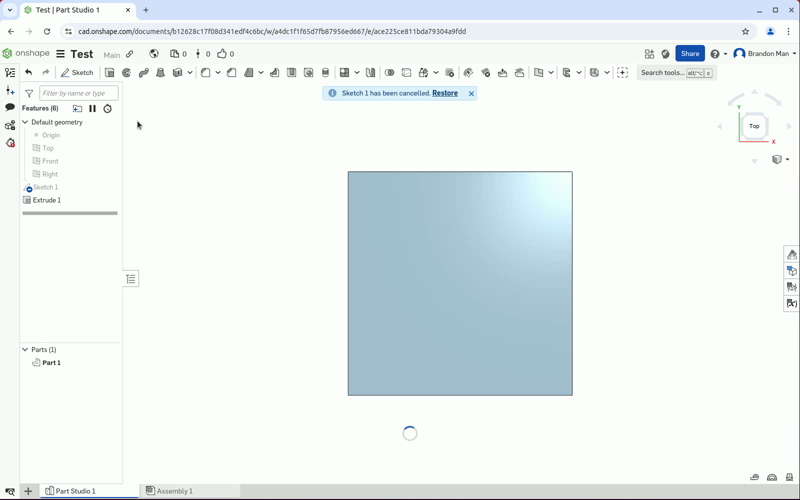
key(shift+h)
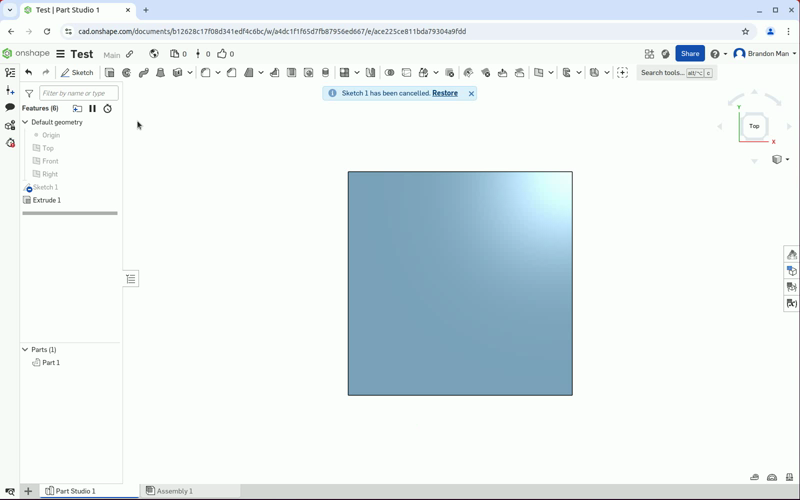
key(shift+h)
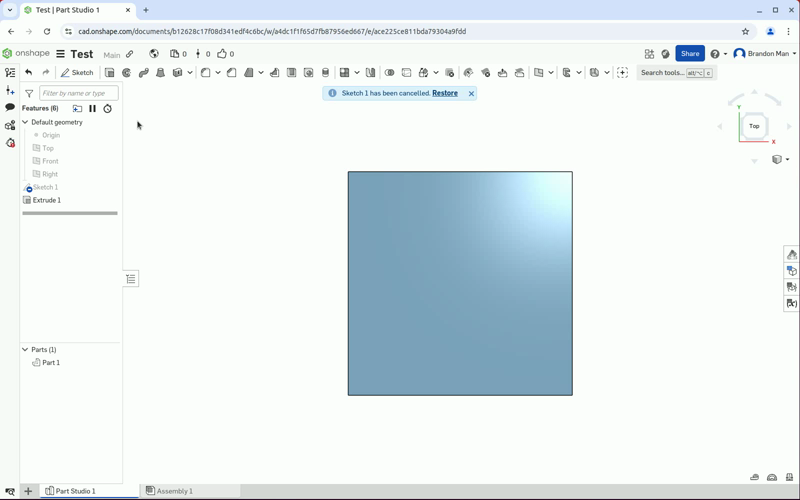
mouse_move(73, 189)
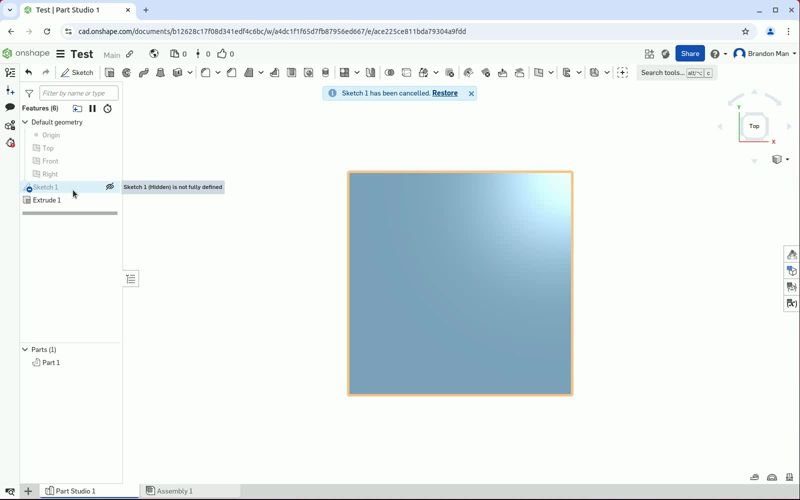
click(73, 189)
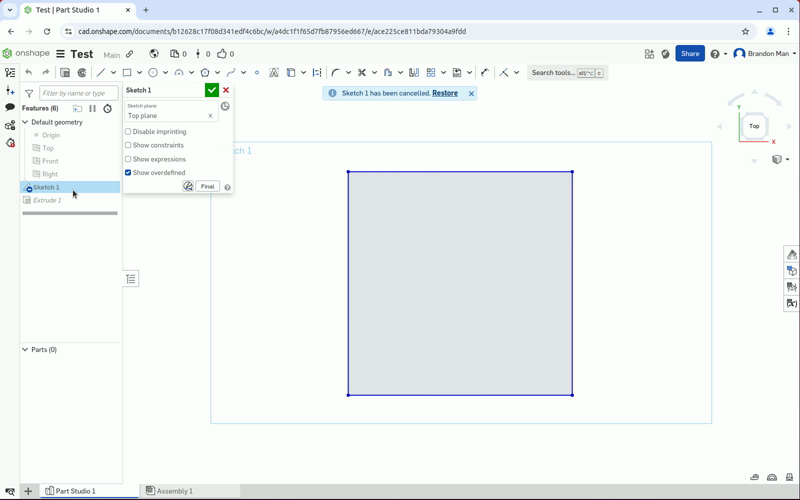
mouse_move(229, 92)
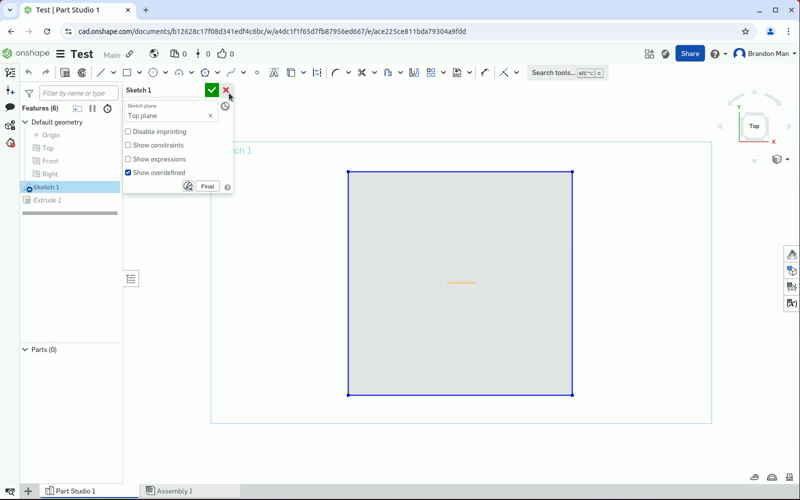
click(229, 92)
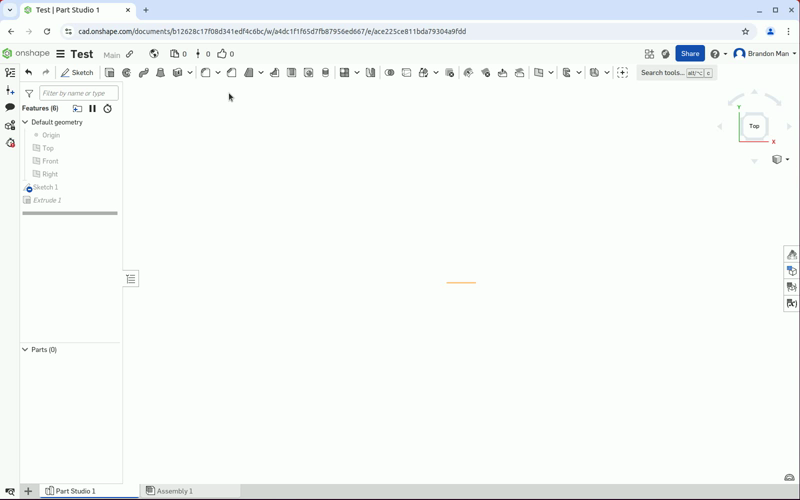
mouse_move(73, 352)
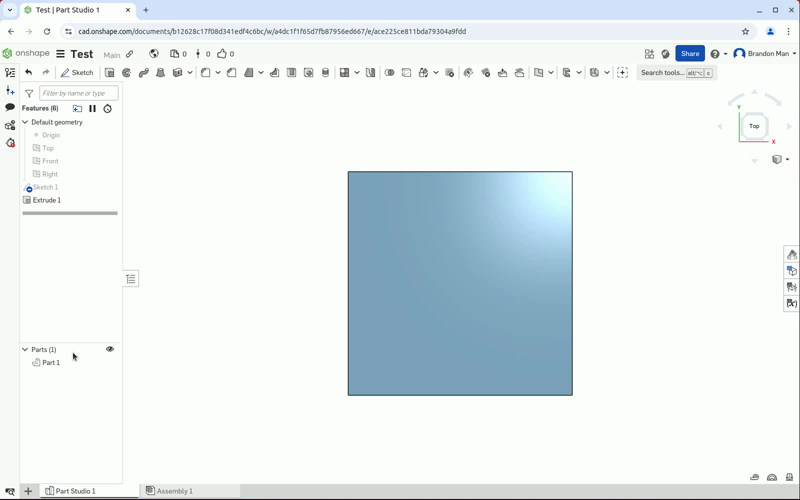
key(y)
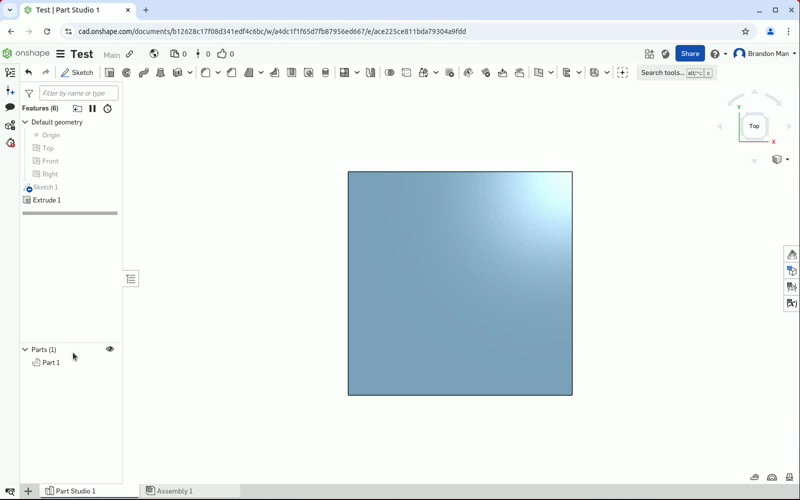
key(shift+p)
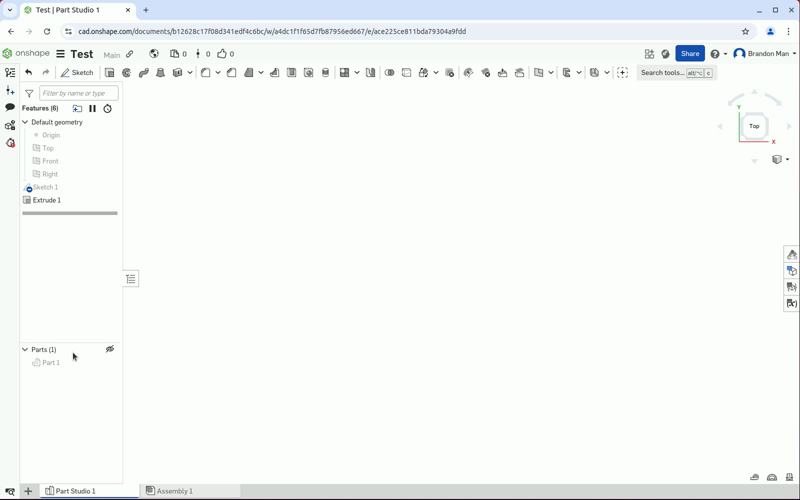
key(space)
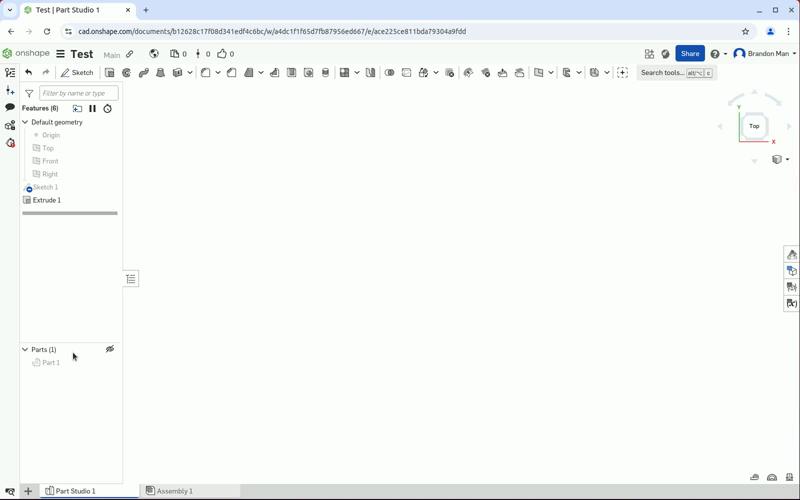
key_down(shift)
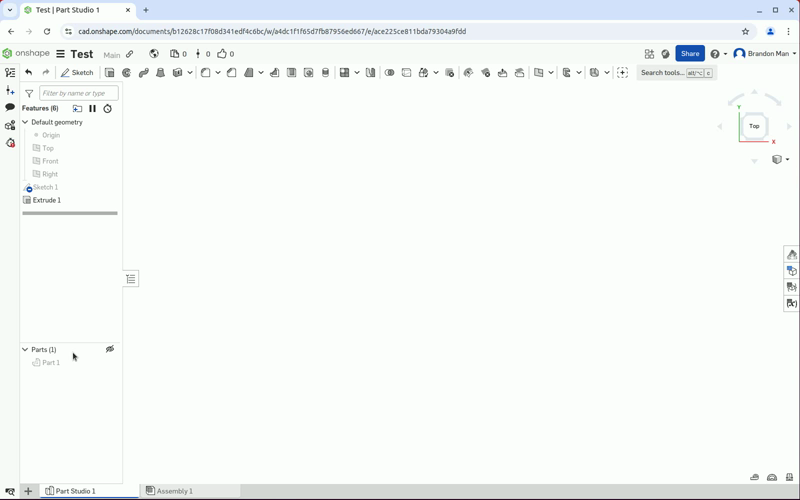
key(up)
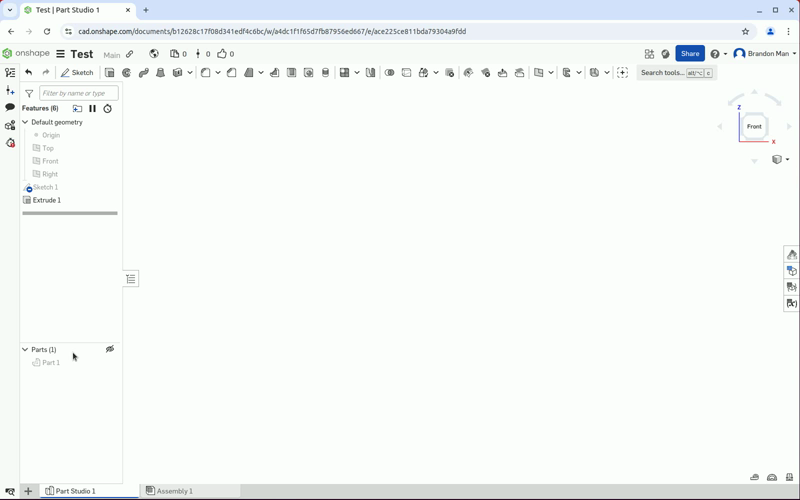
key_up(shift)
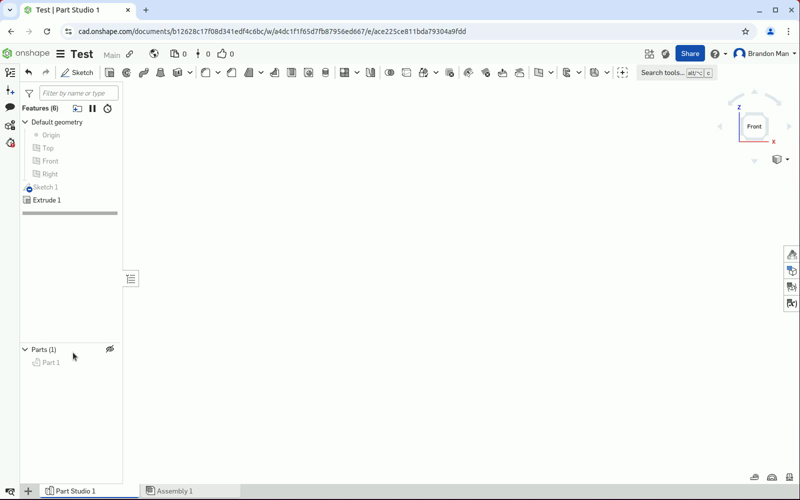
mouse_move(73, 352)
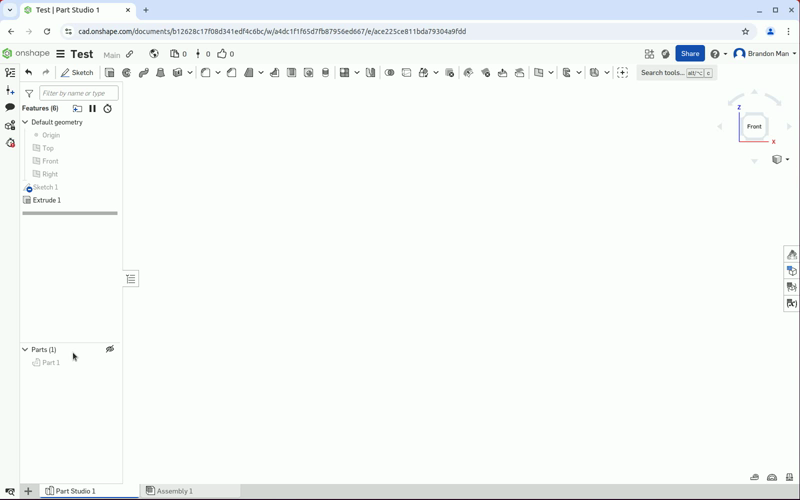
key(shift+y)
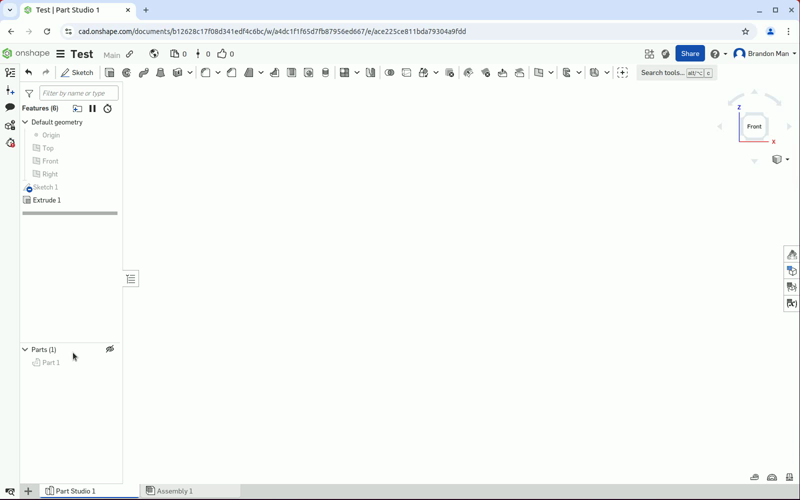
key(shift+s)
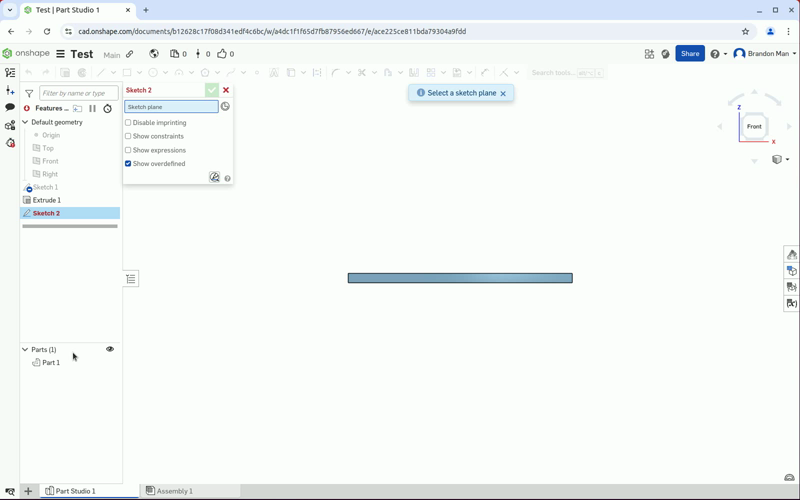
mouse_move(73, 163)
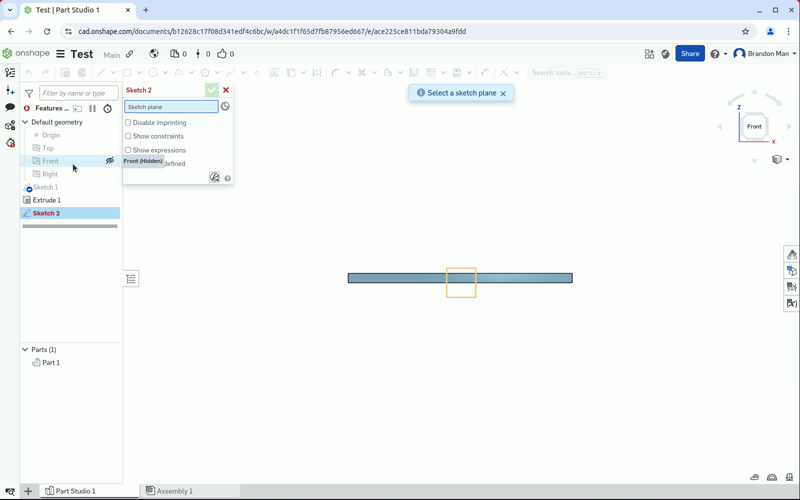
click(73, 163)
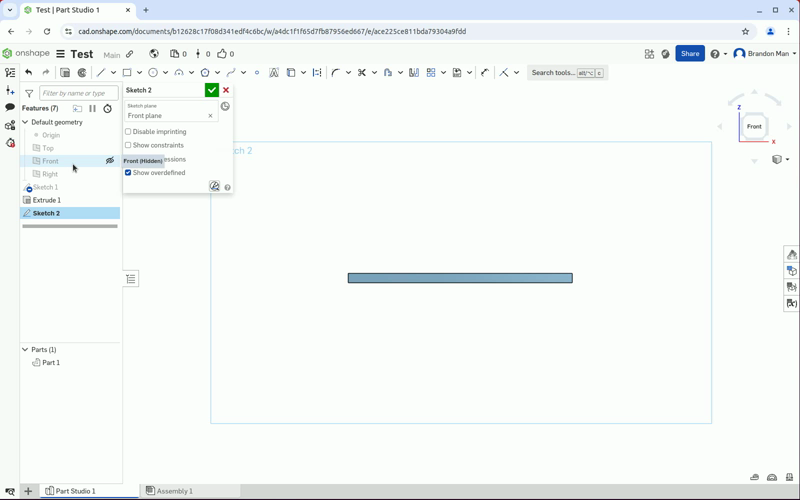
mouse_move(73, 352)
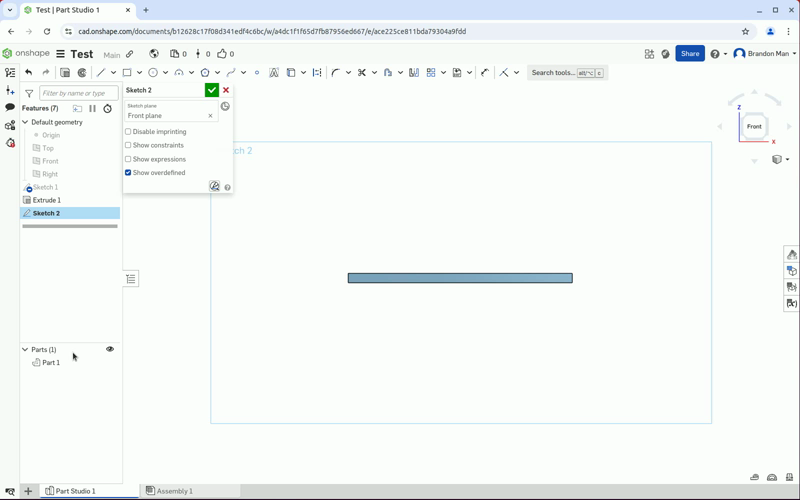
key(y)
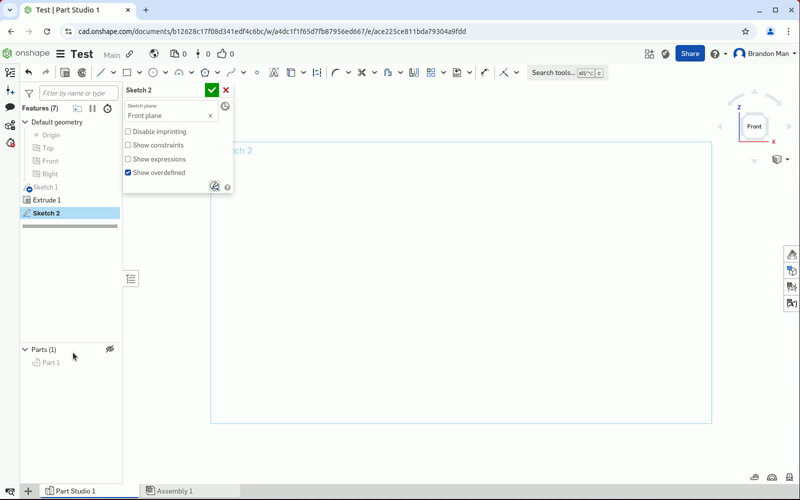
key(l)
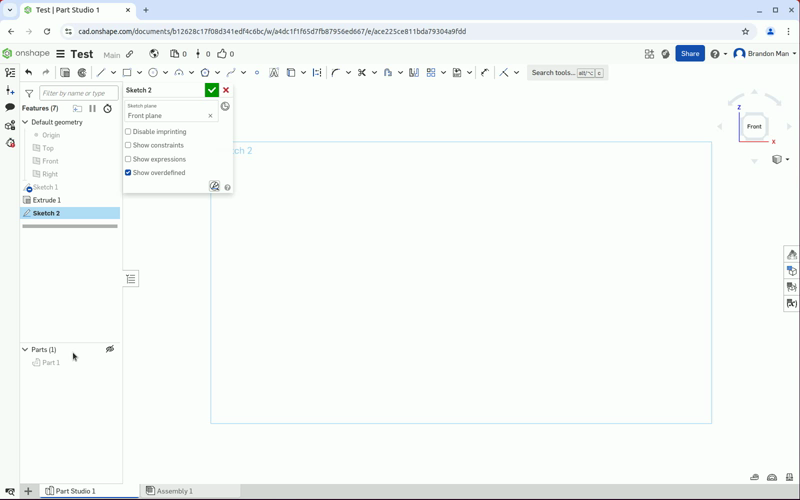
key_down(shift)
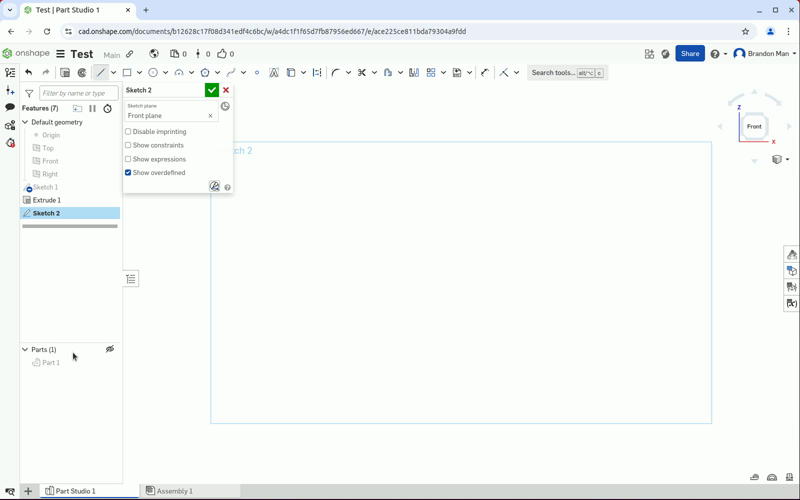
mouse_move(425, 245)
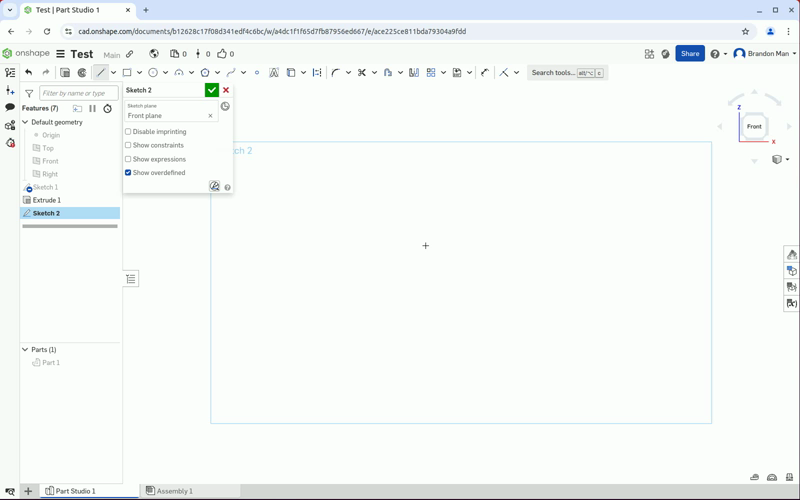
click(425, 245)
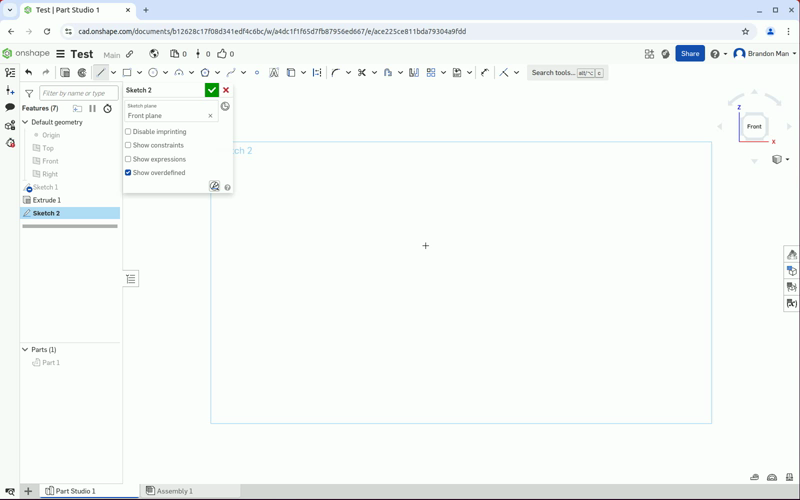
key_up(shift)
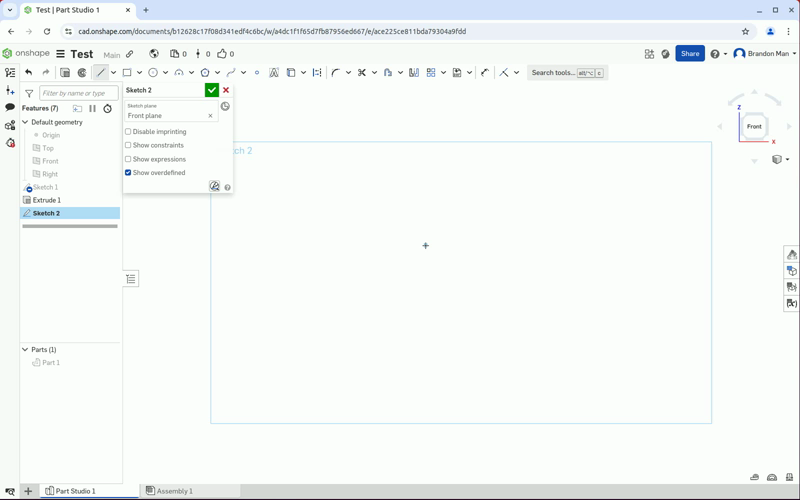
key_down(shift)
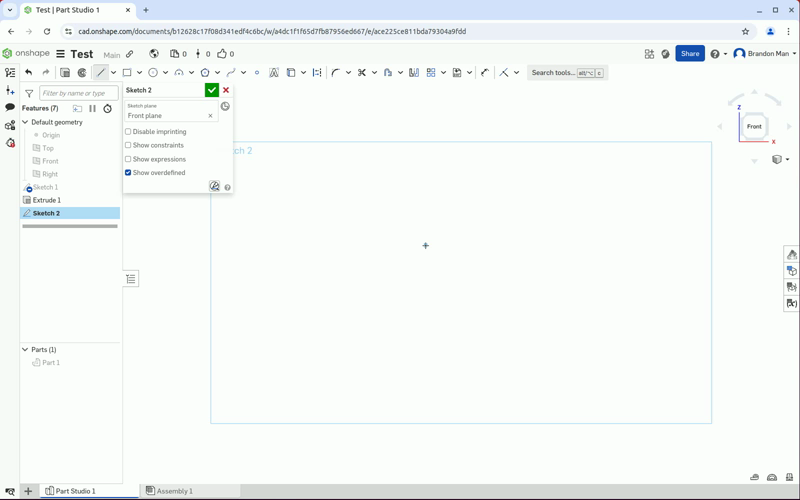
mouse_move(455, 245)
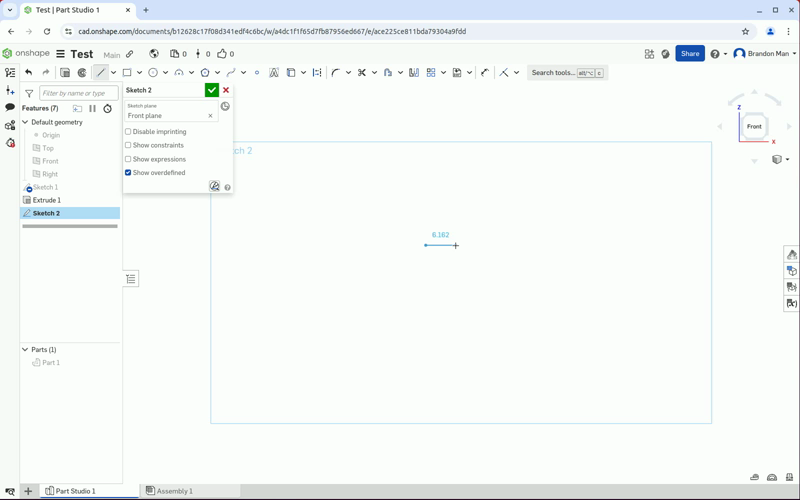
mouse_move(439, 245)
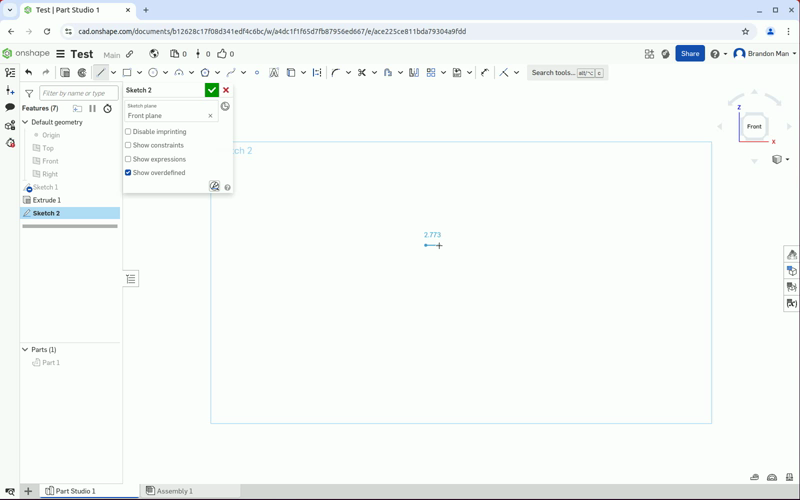
click(439, 245)
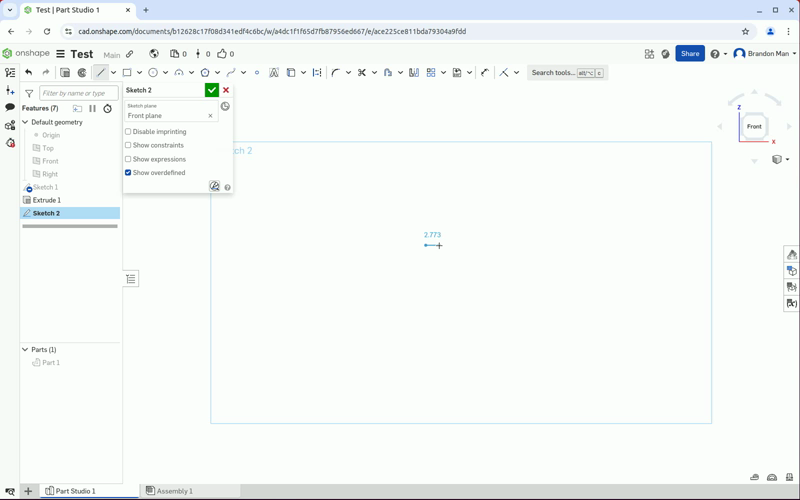
key_up(shift)
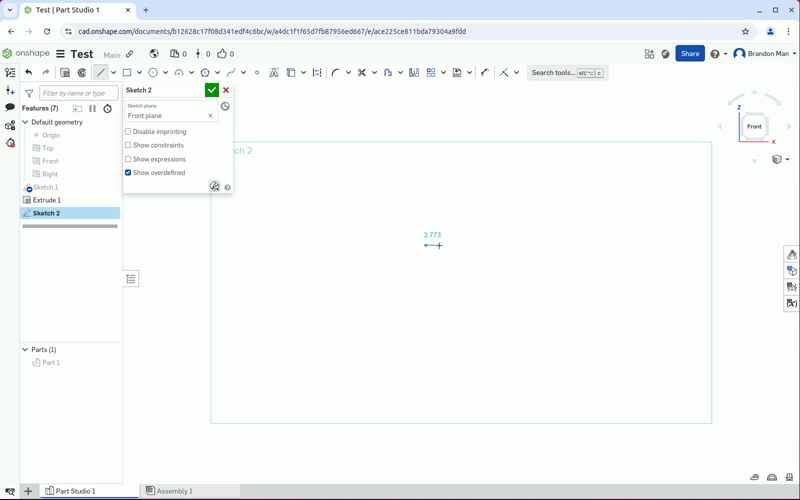
key_down(shift)
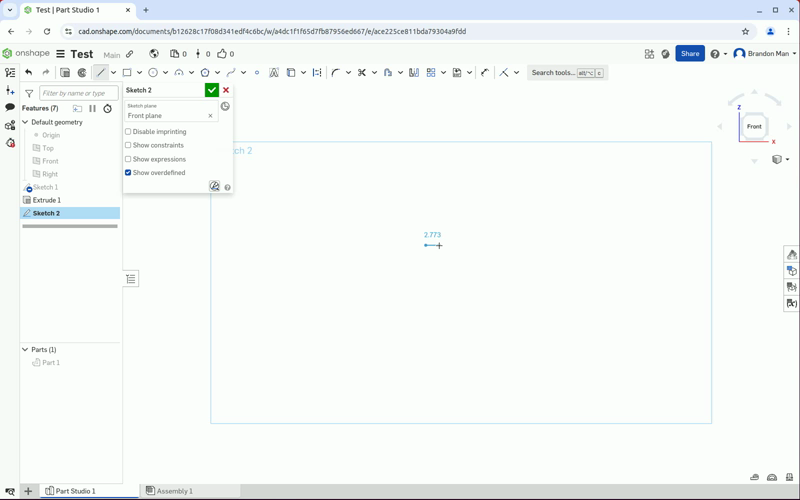
mouse_move(469, 245)
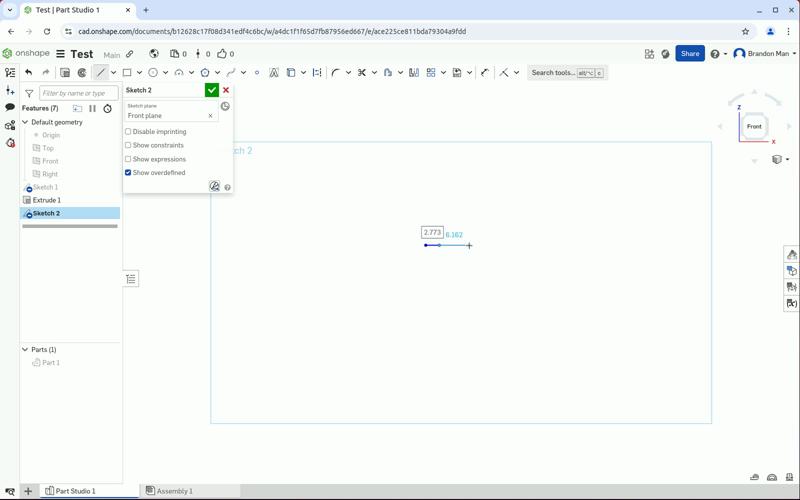
mouse_move(439, 244)
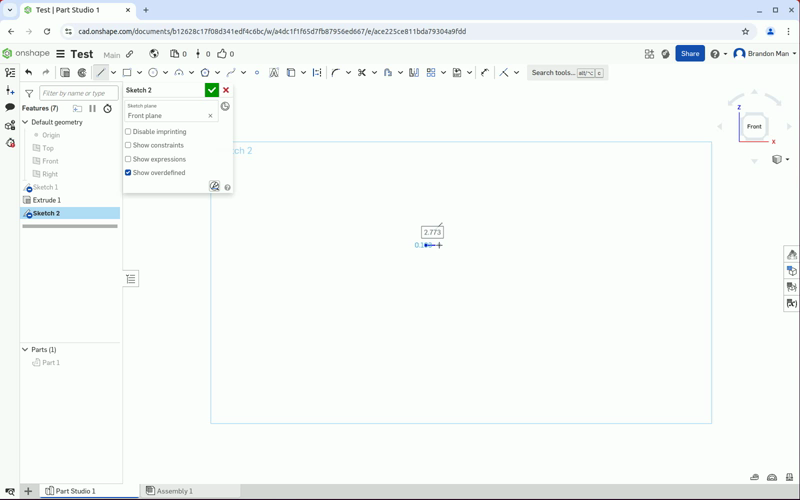
scroll(6)
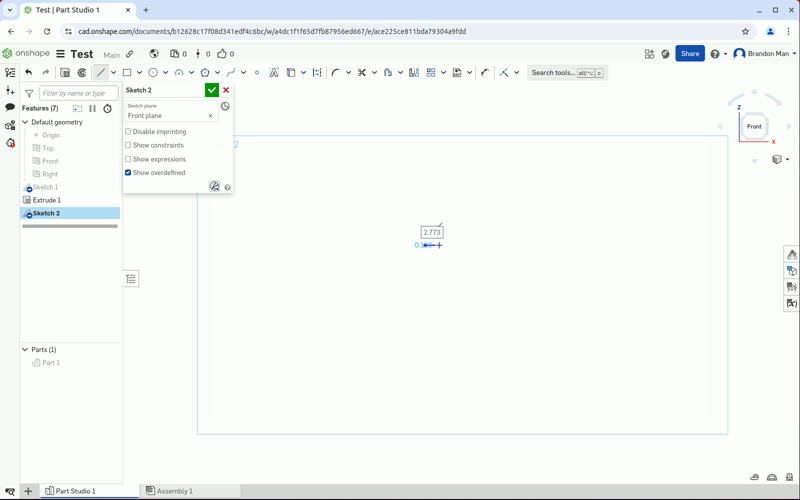
scroll(6)
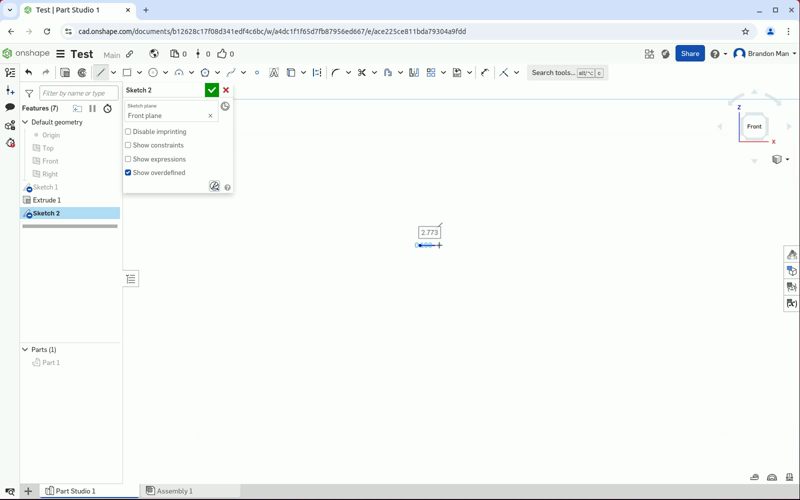
scroll(6)
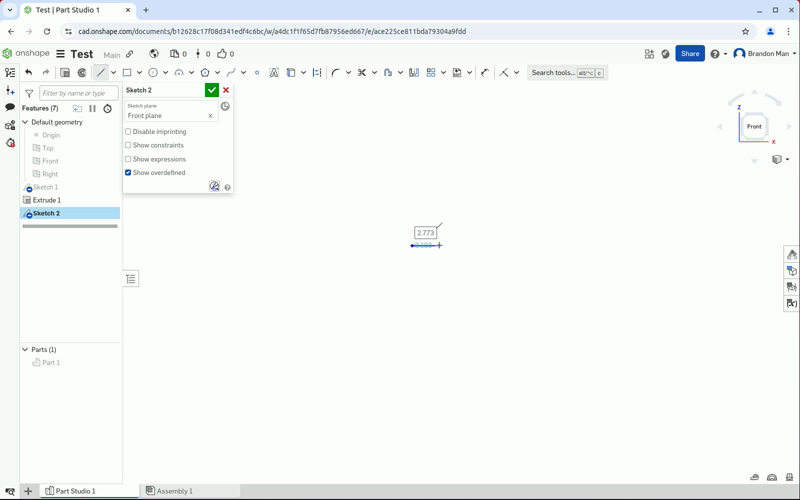
scroll(6)
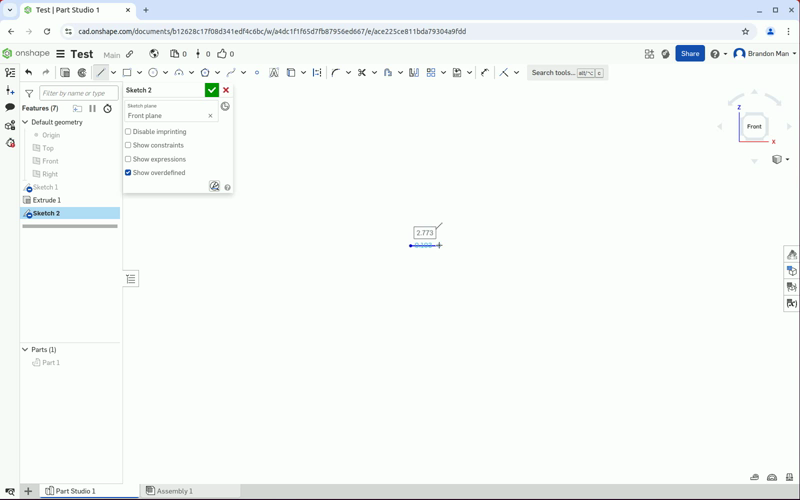
scroll(6)
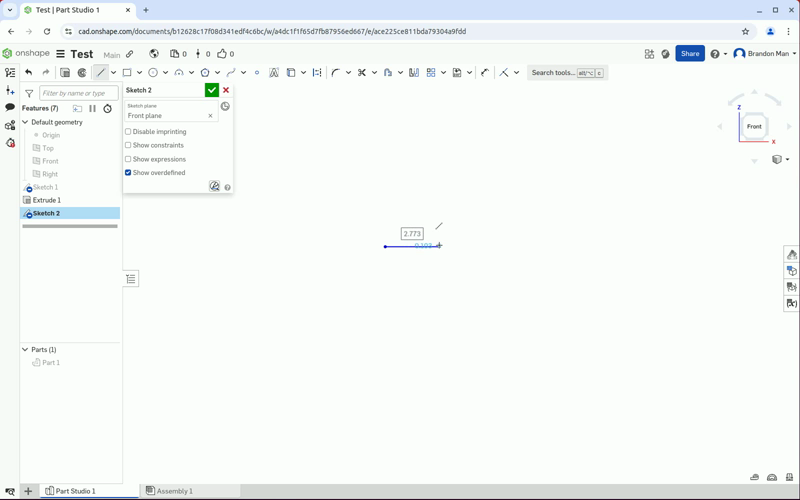
scroll(6)
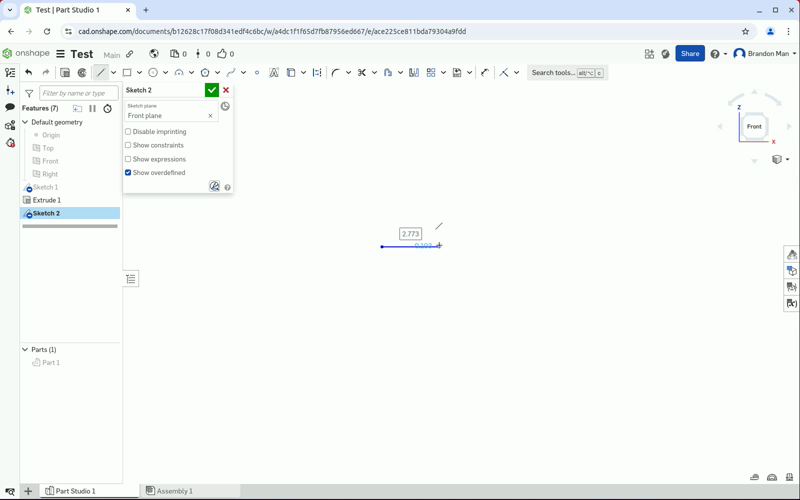
scroll(6)
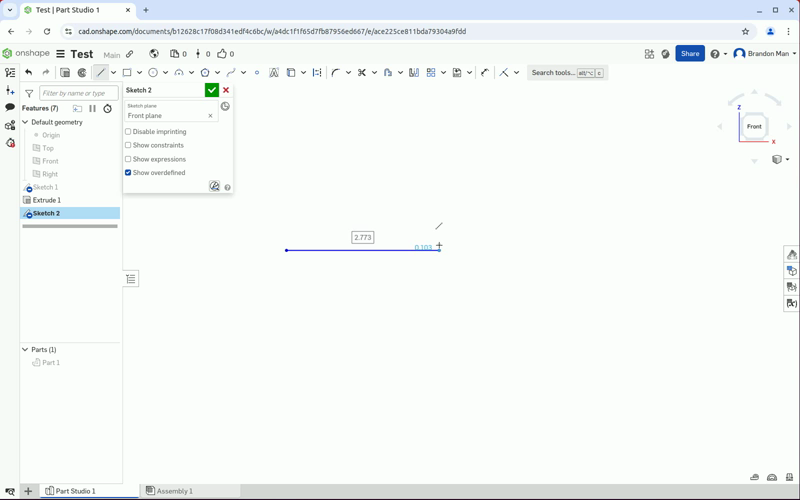
click(439, 244)
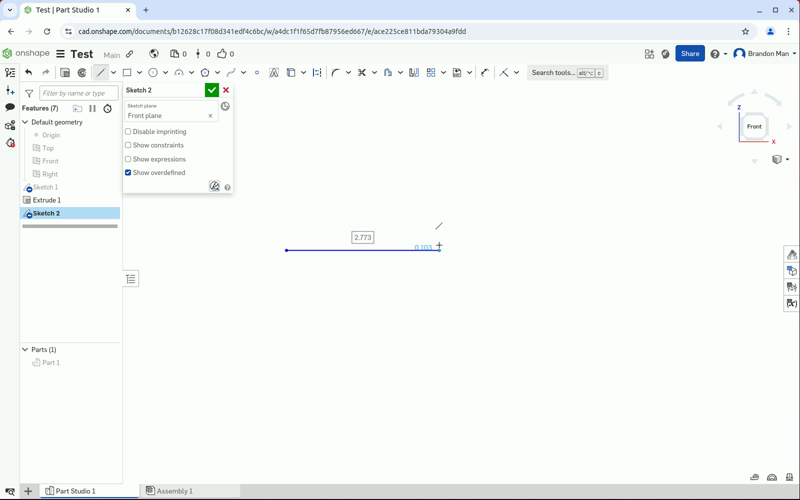
scroll(-6)
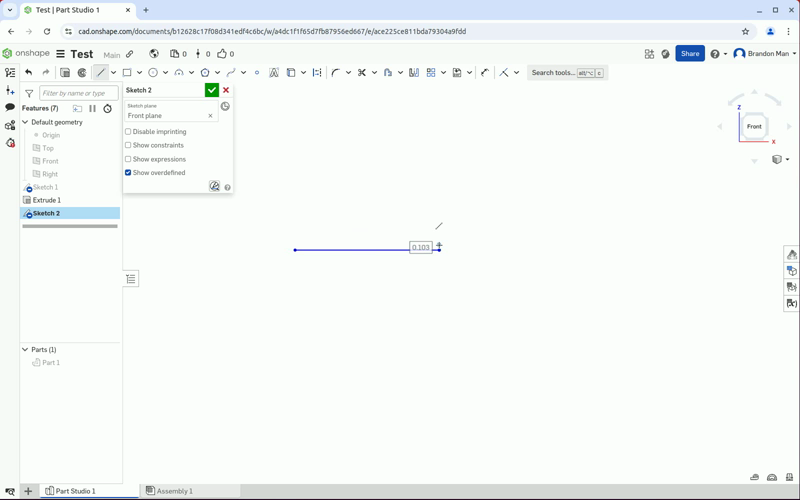
scroll(-6)
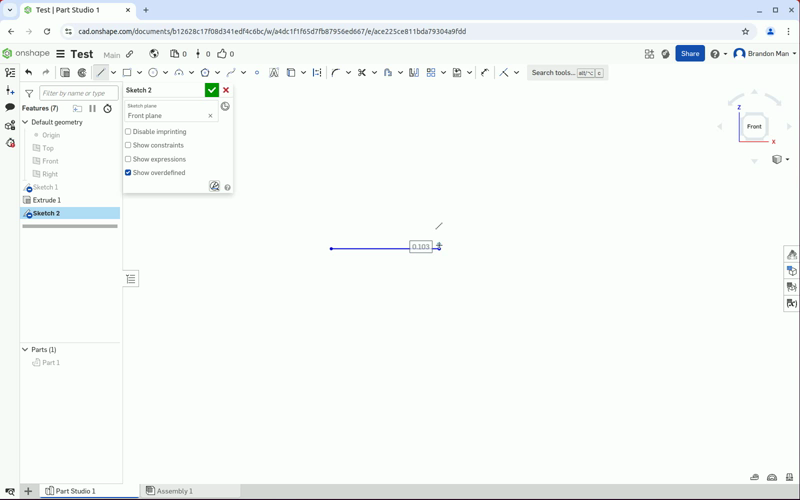
scroll(-6)
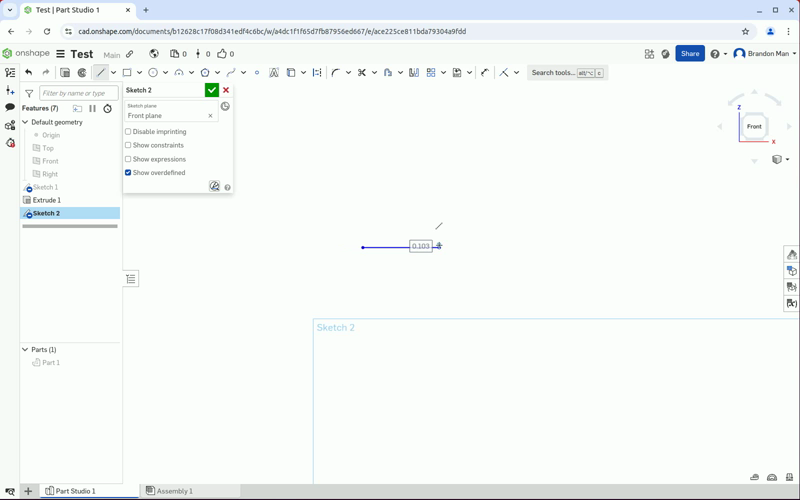
scroll(-6)
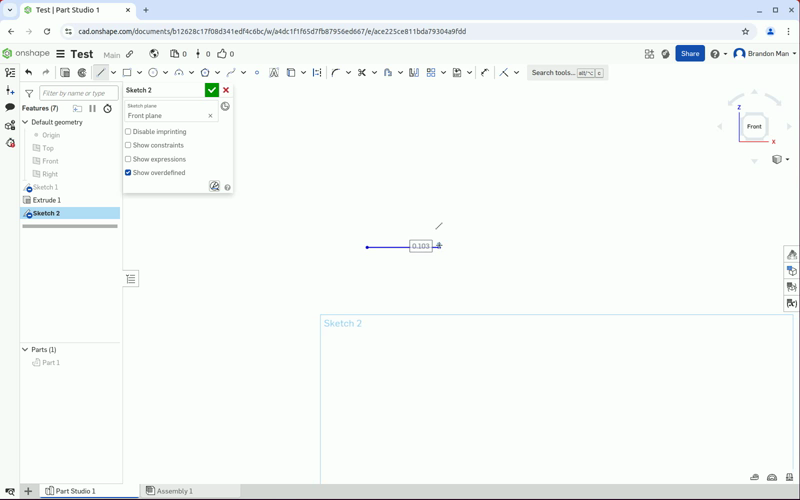
scroll(-6)
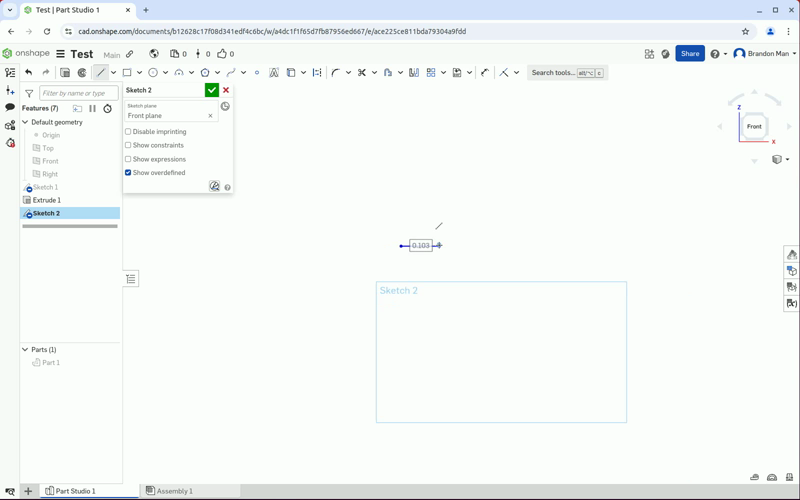
scroll(-6)
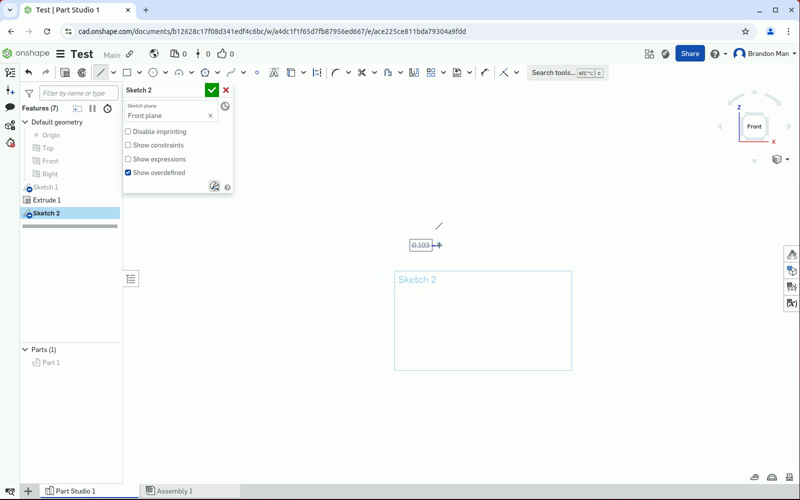
scroll(-6)
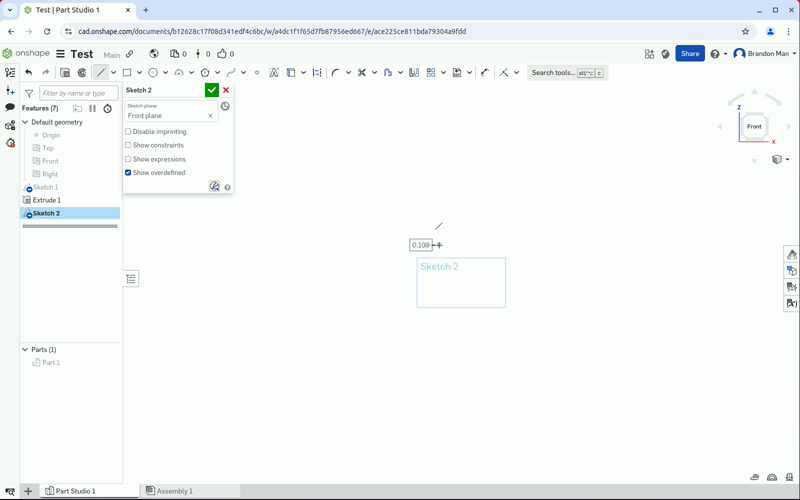
key_up(shift)
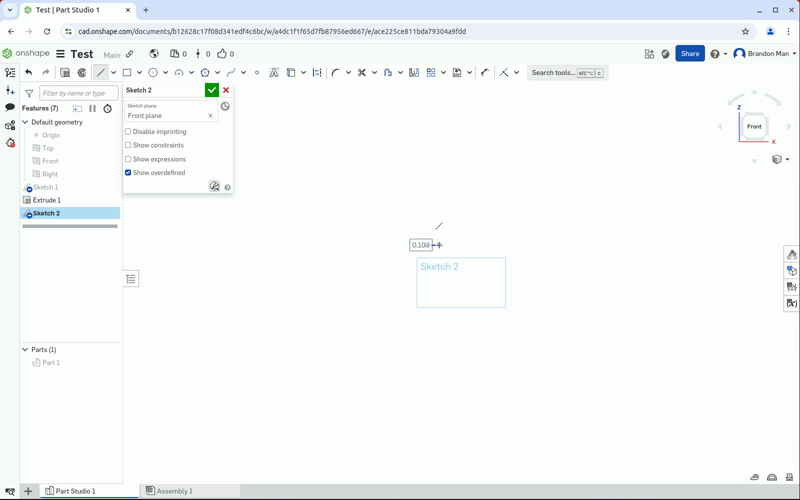
key_down(shift)
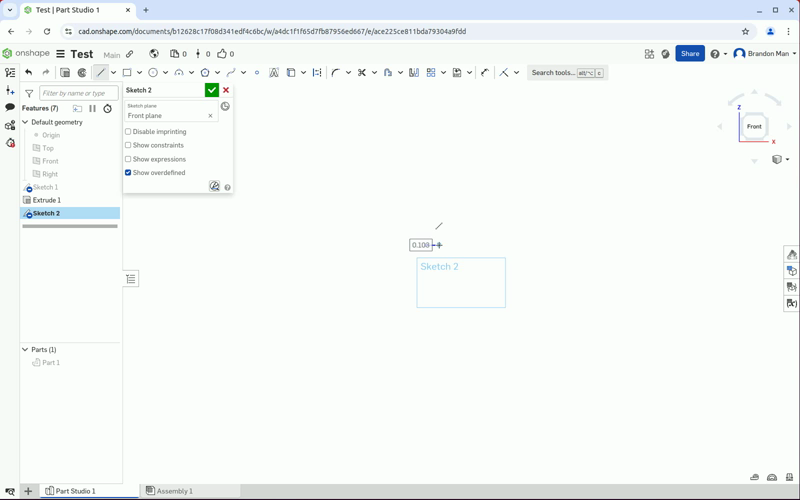
mouse_move(469, 244)
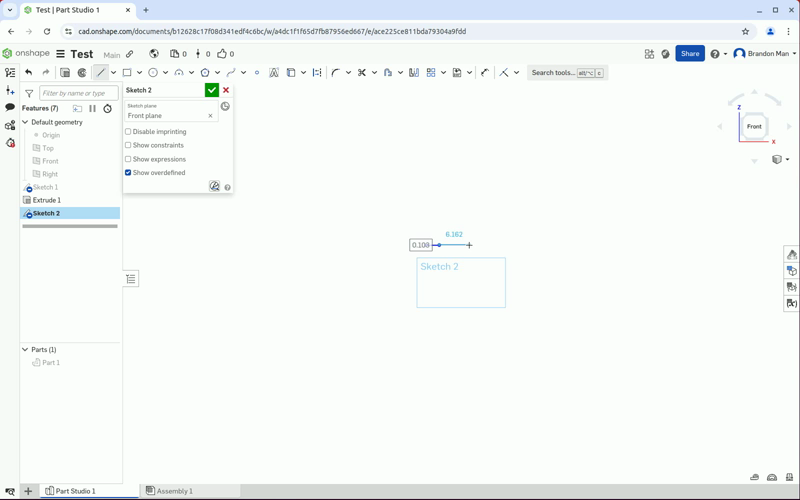
mouse_move(425, 244)
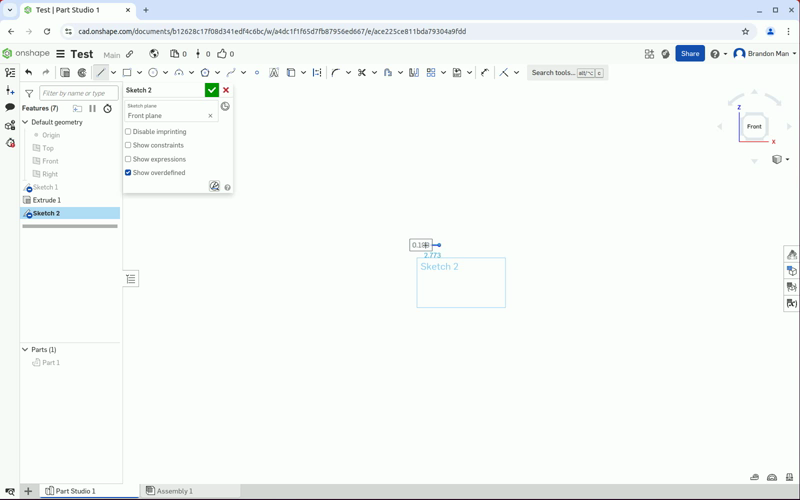
scroll(6)
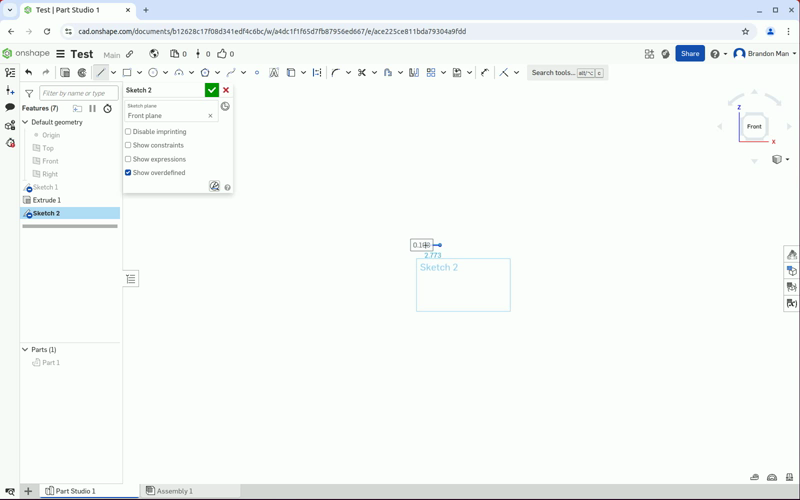
scroll(6)
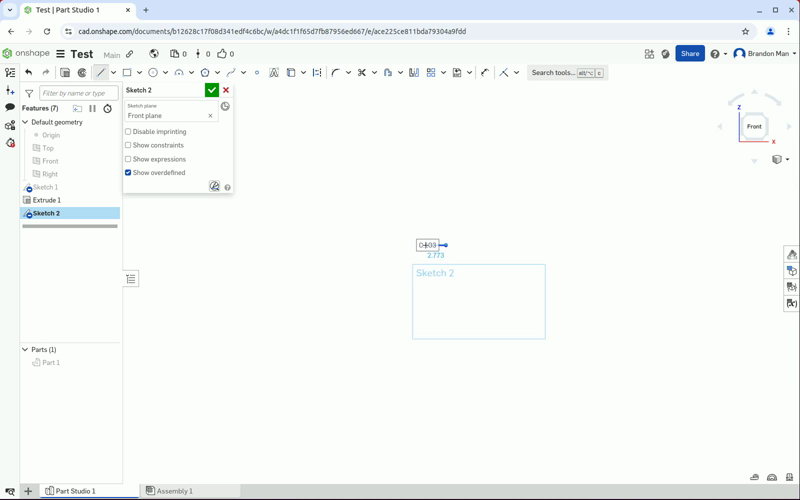
scroll(6)
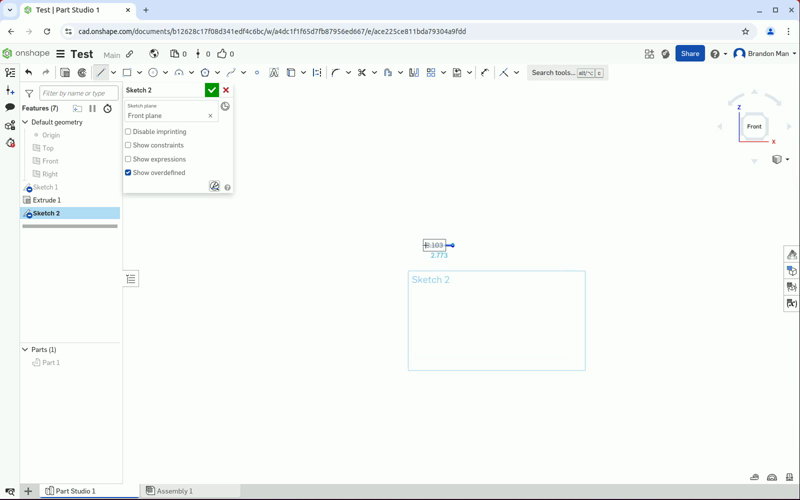
scroll(6)
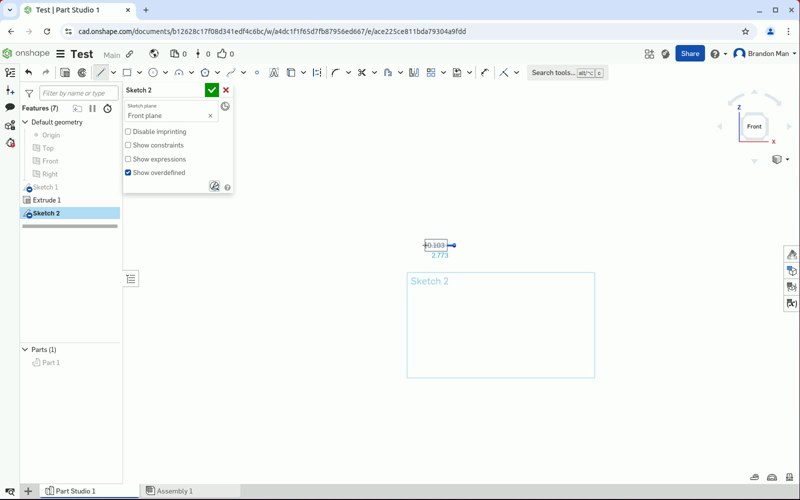
scroll(6)
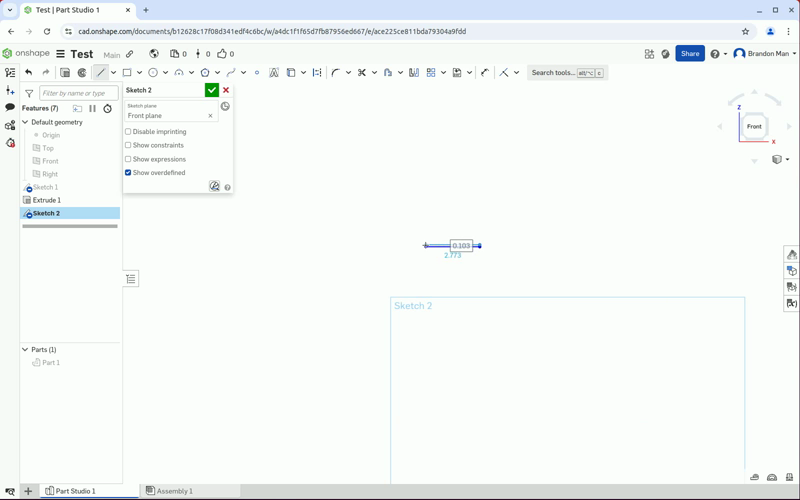
scroll(6)
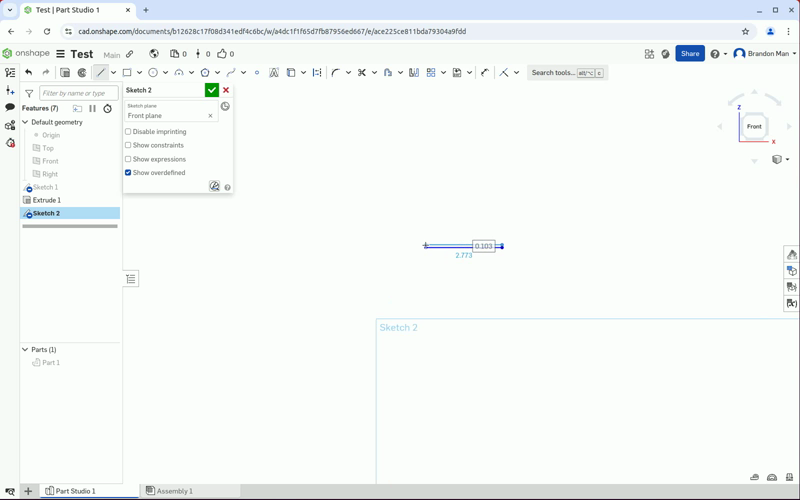
scroll(6)
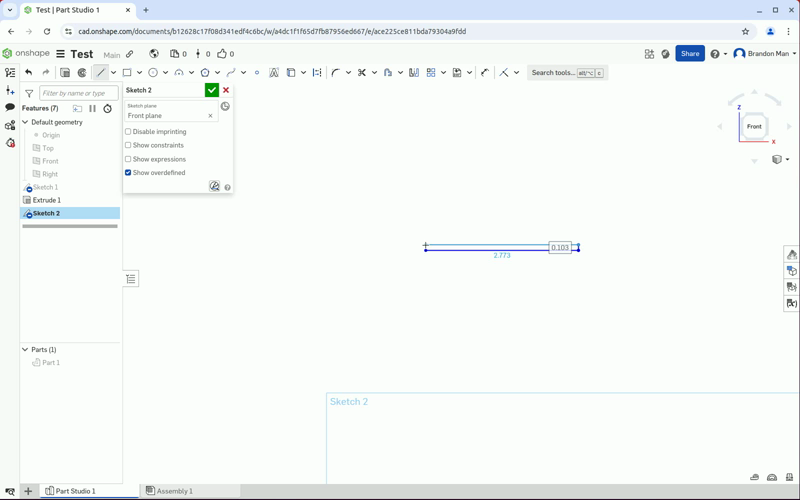
click(425, 244)
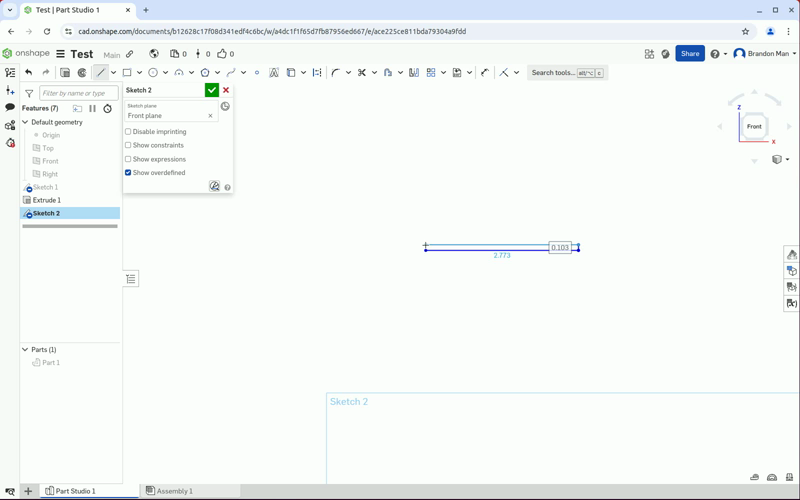
scroll(-6)
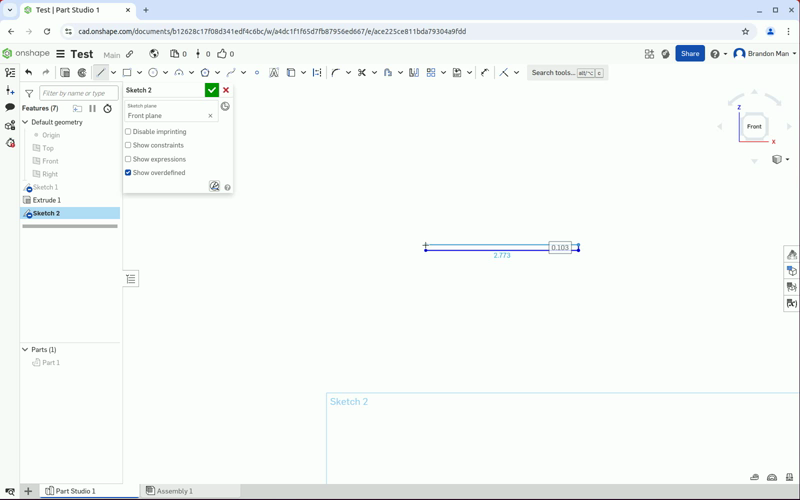
scroll(-6)
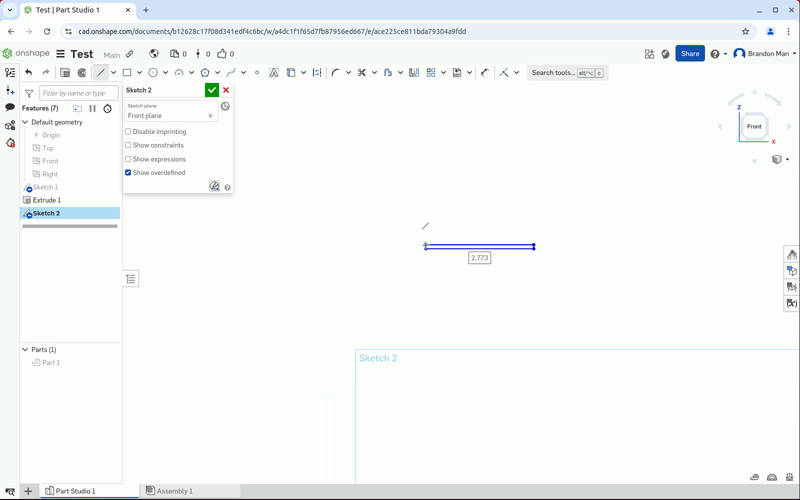
scroll(-6)
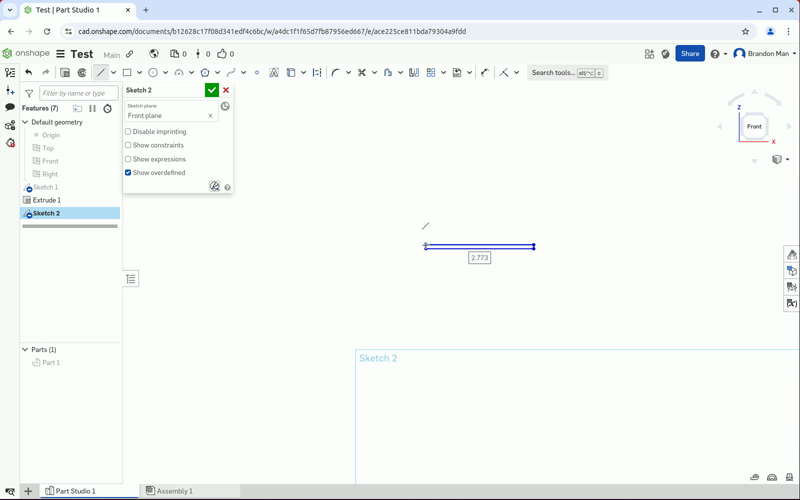
scroll(-6)
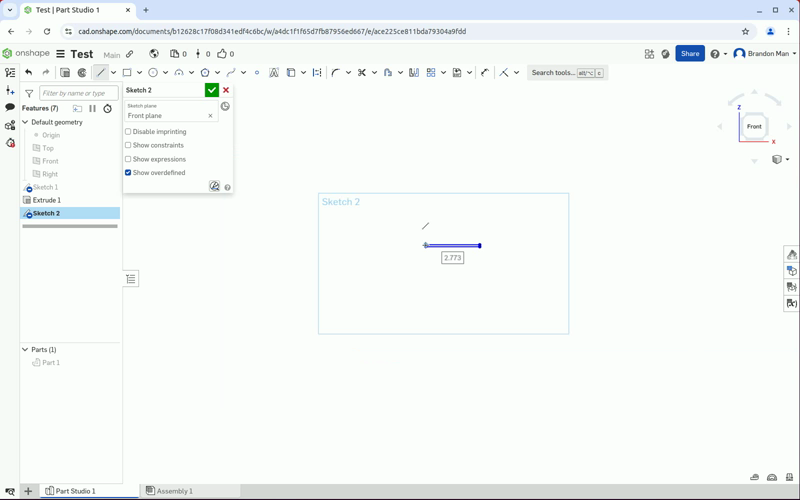
scroll(-6)
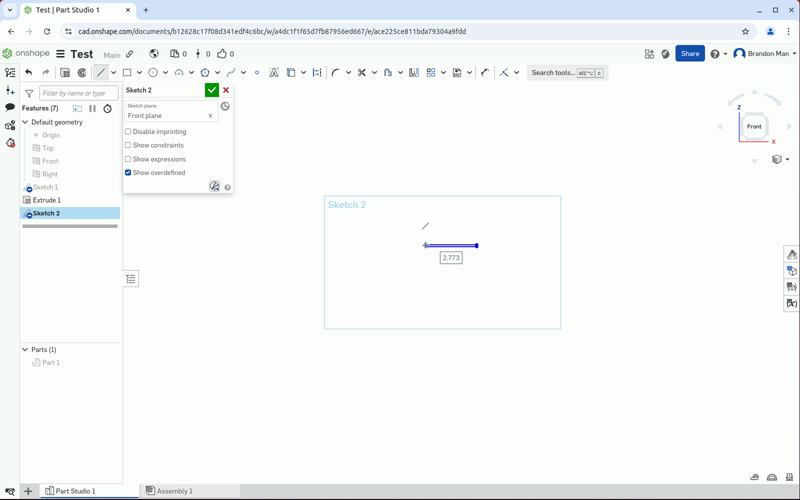
scroll(-6)
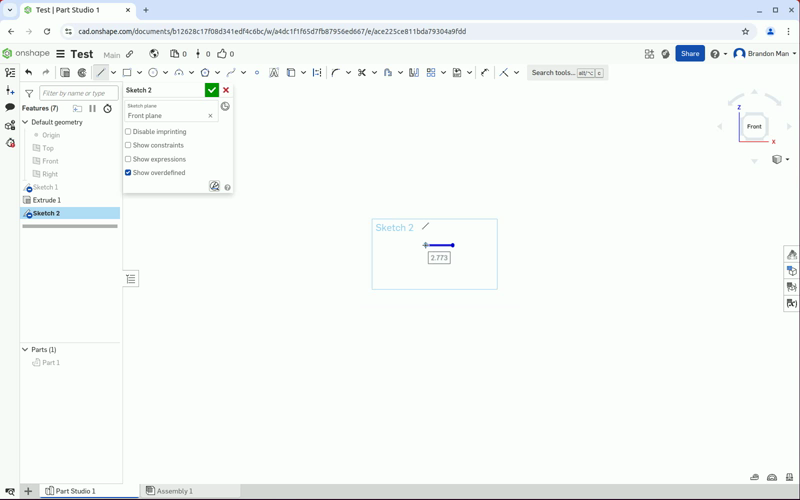
scroll(-6)
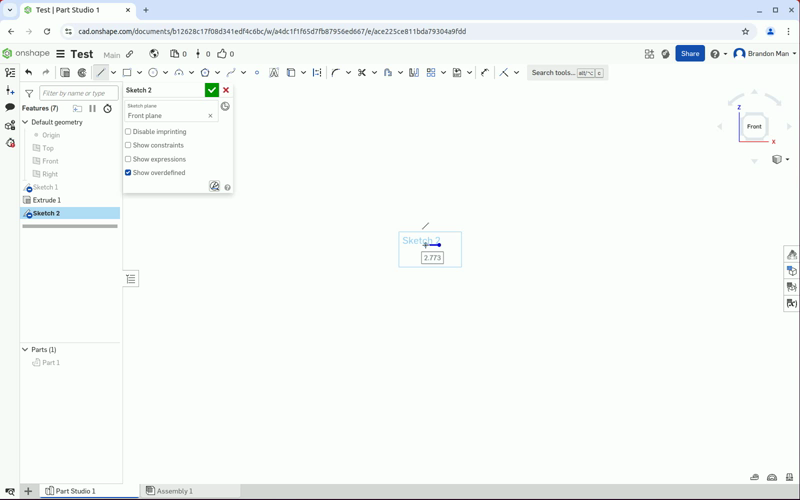
key_up(shift)
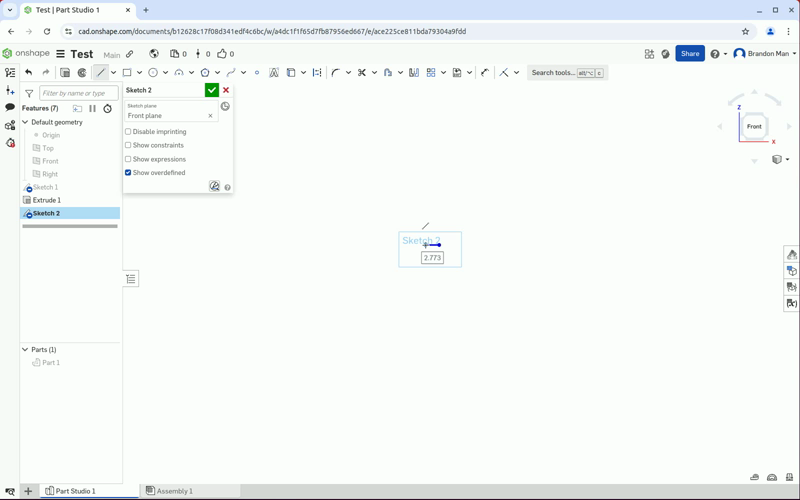
mouse_move(455, 244)
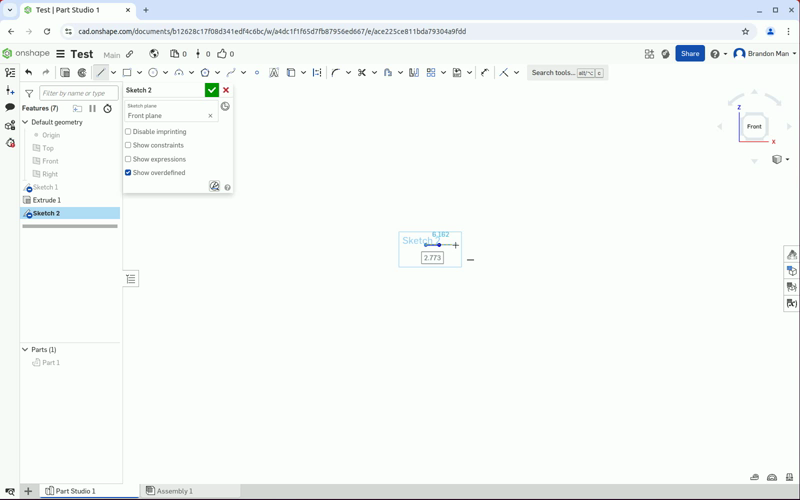
key_down(shift)
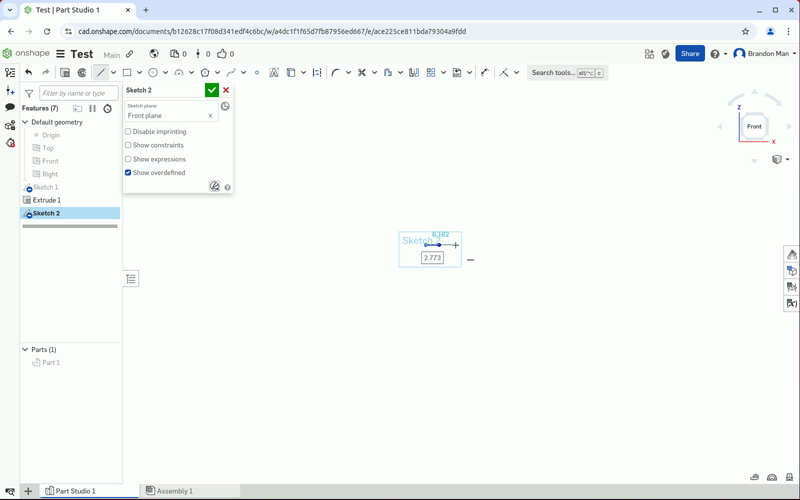
mouse_move(425, 245)
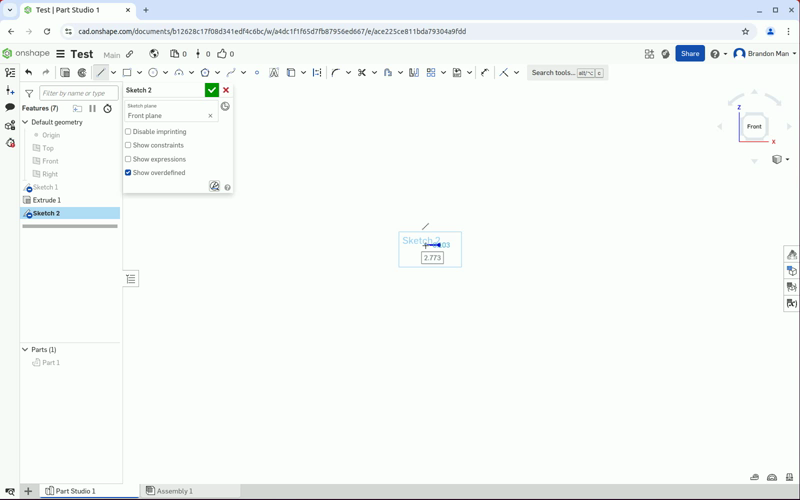
scroll(6)
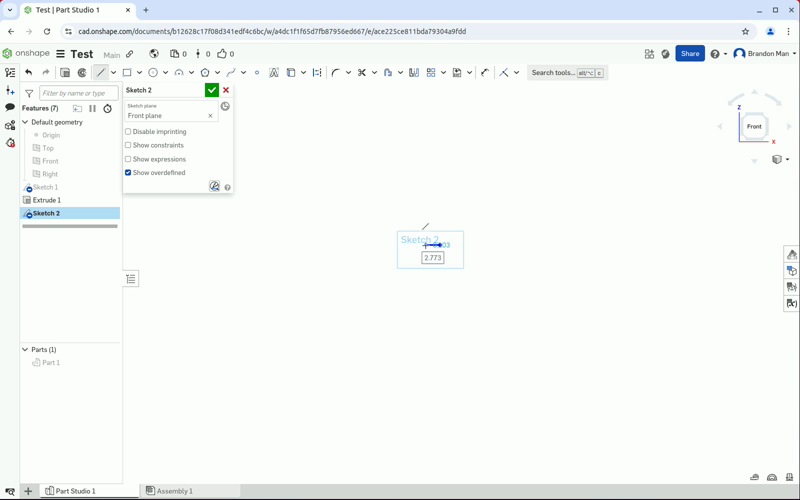
scroll(6)
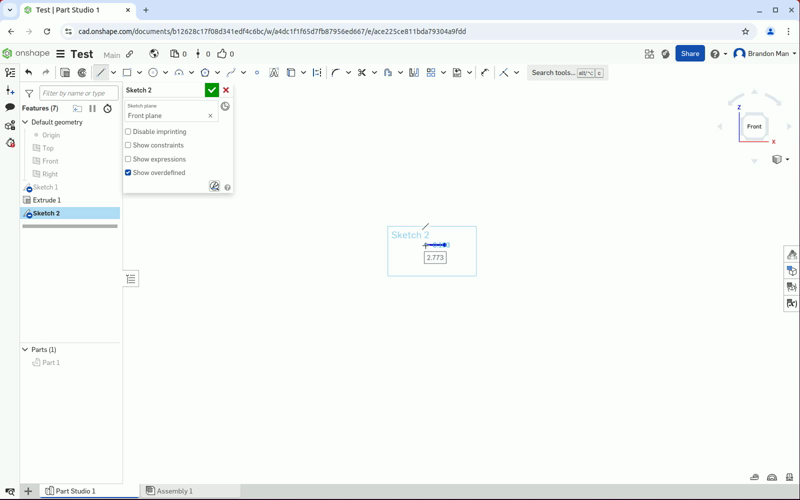
scroll(6)
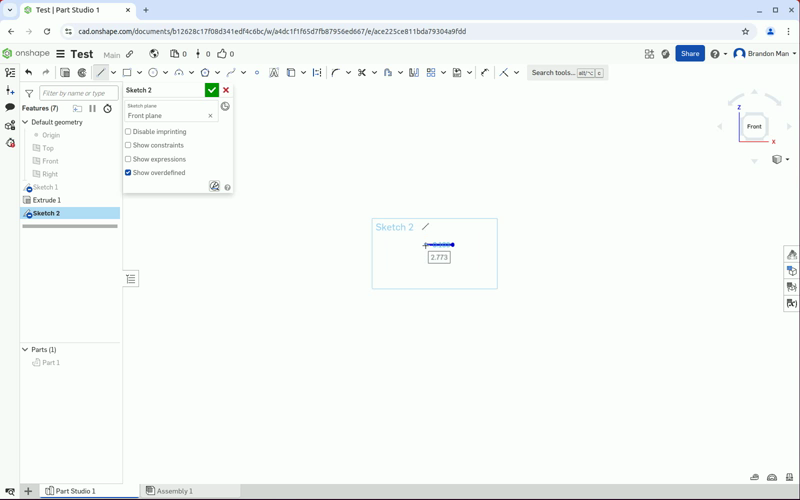
scroll(6)
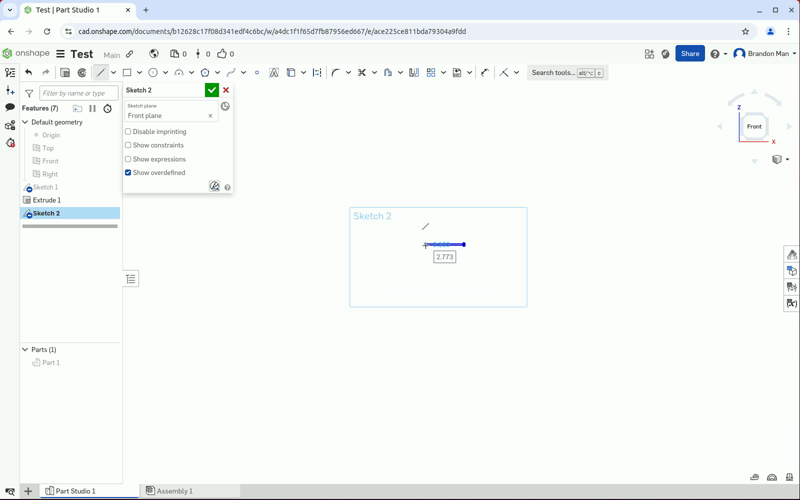
scroll(6)
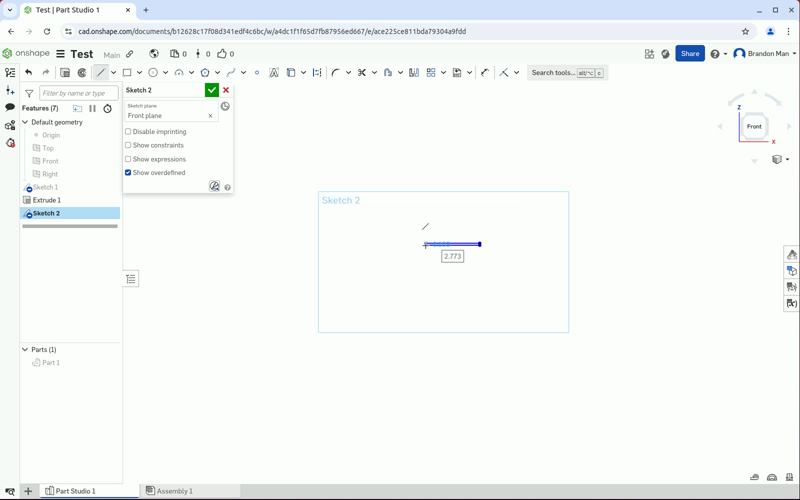
scroll(6)
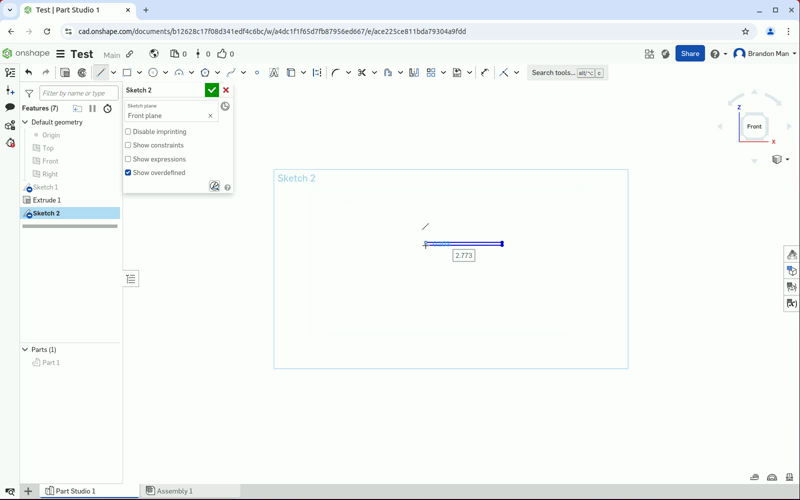
scroll(6)
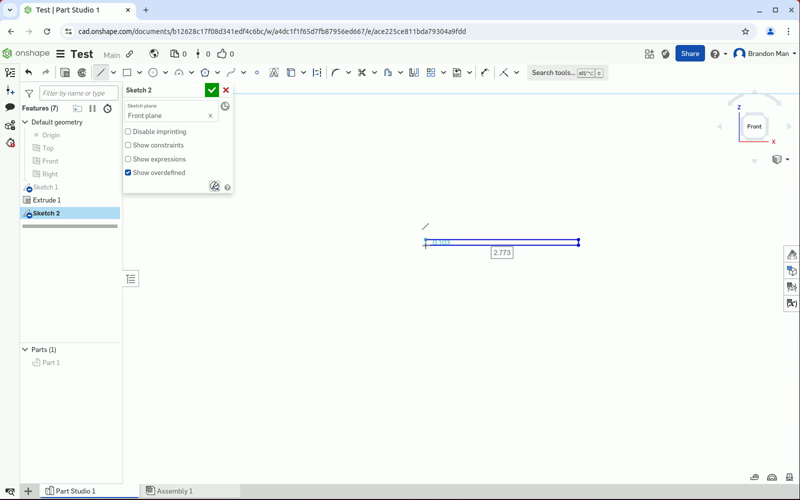
key_up(shift)
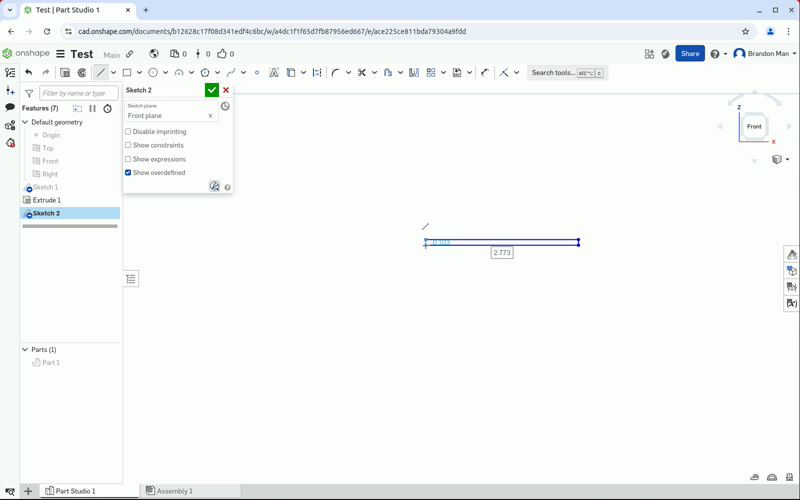
click(425, 245)
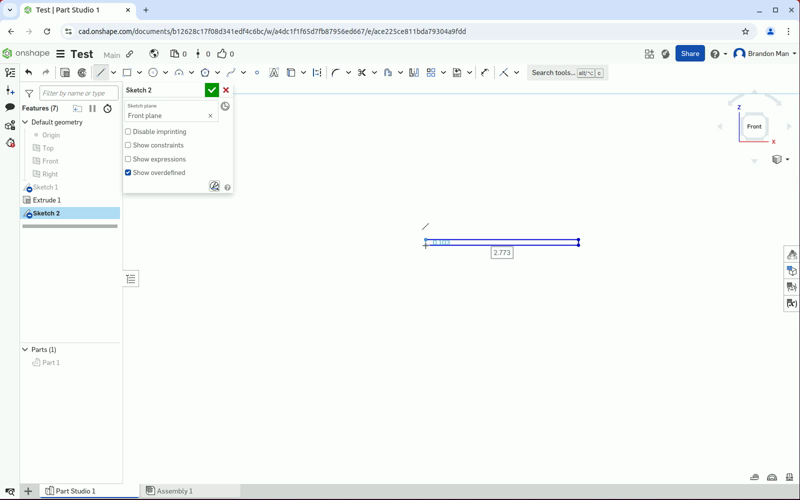
scroll(-6)
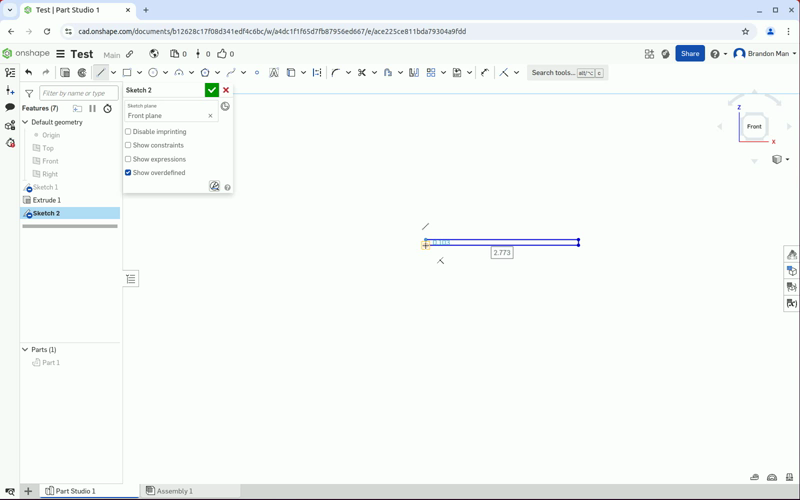
scroll(-6)
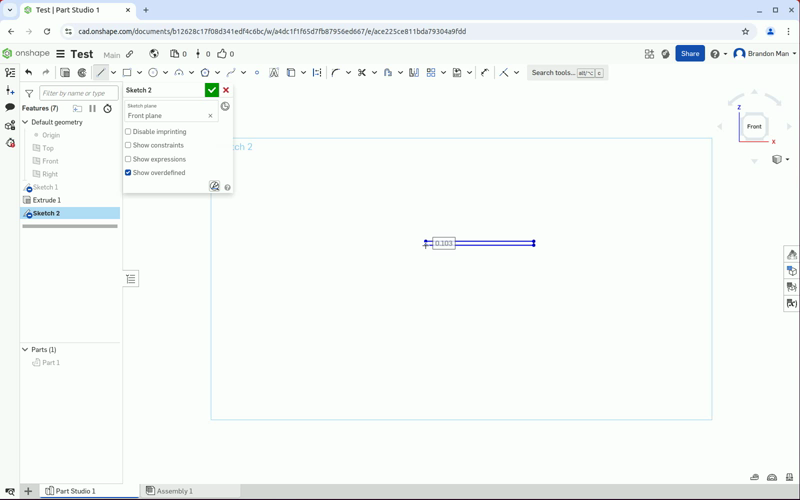
scroll(-6)
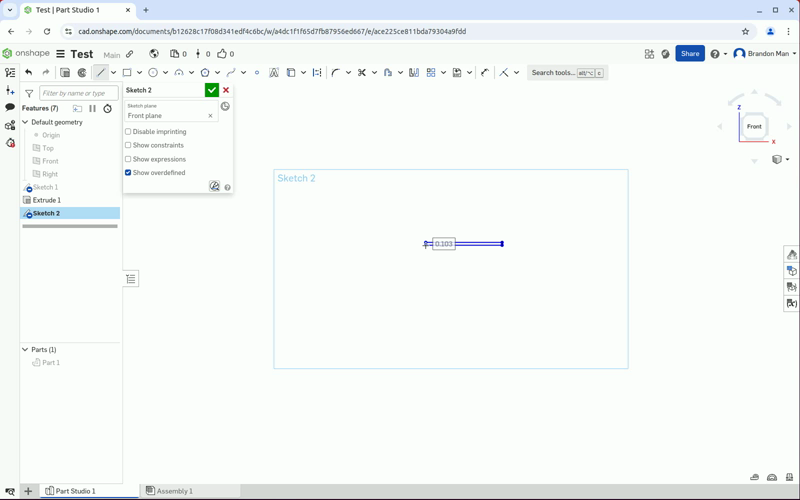
scroll(-6)
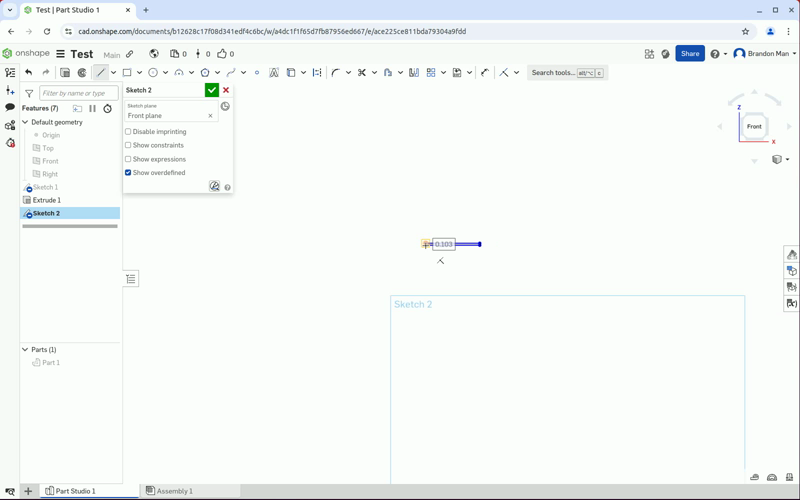
scroll(-6)
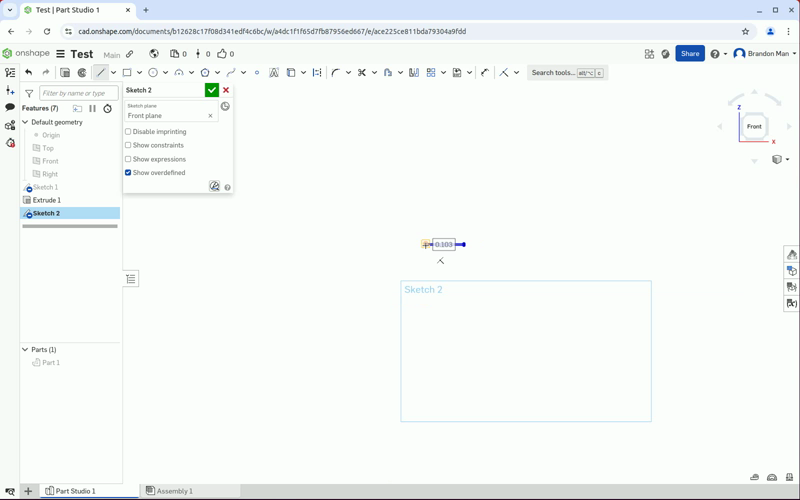
scroll(-6)
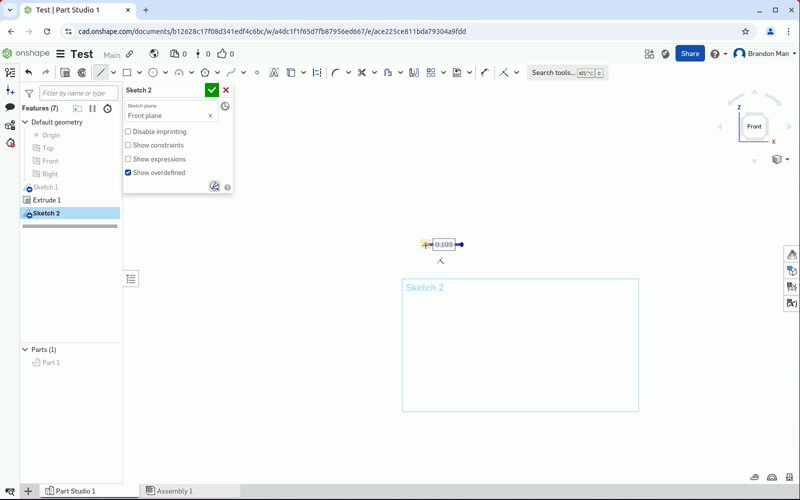
scroll(-6)
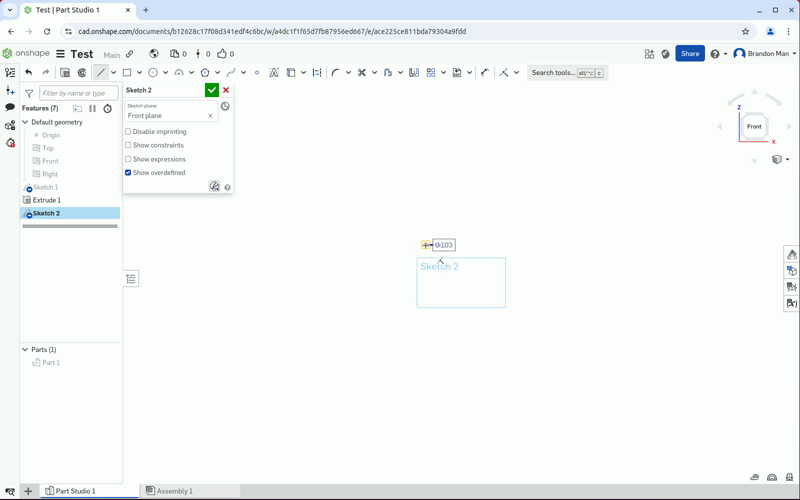
key(esc)
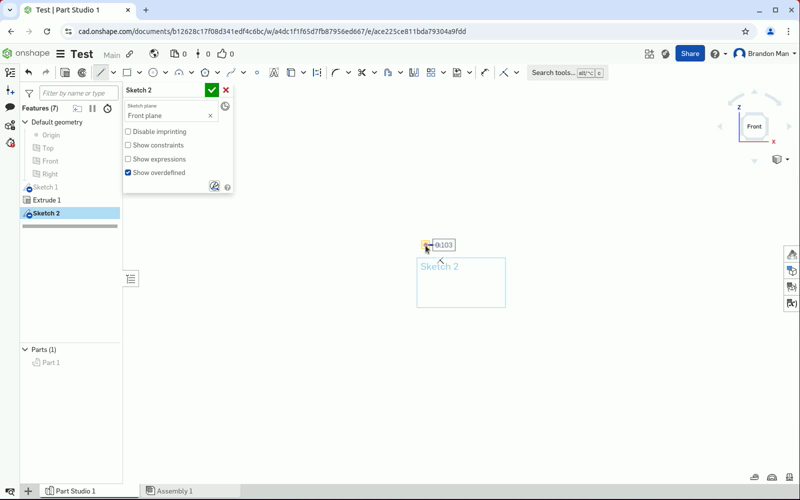
mouse_move(435, 244)
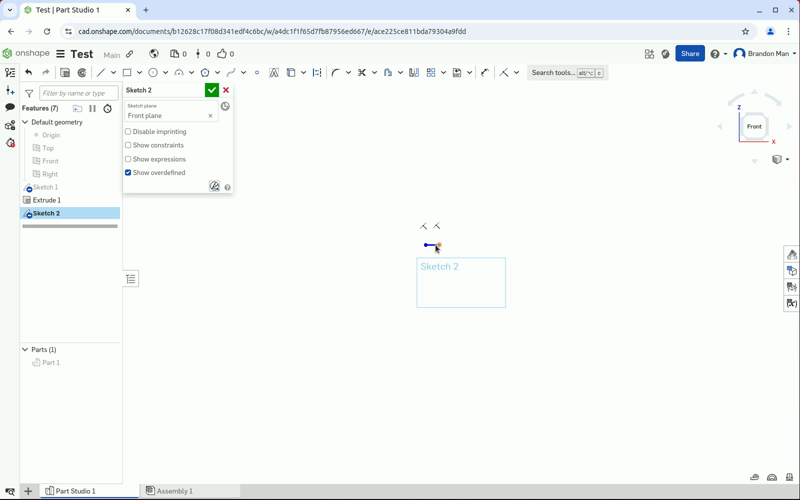
scroll(6)
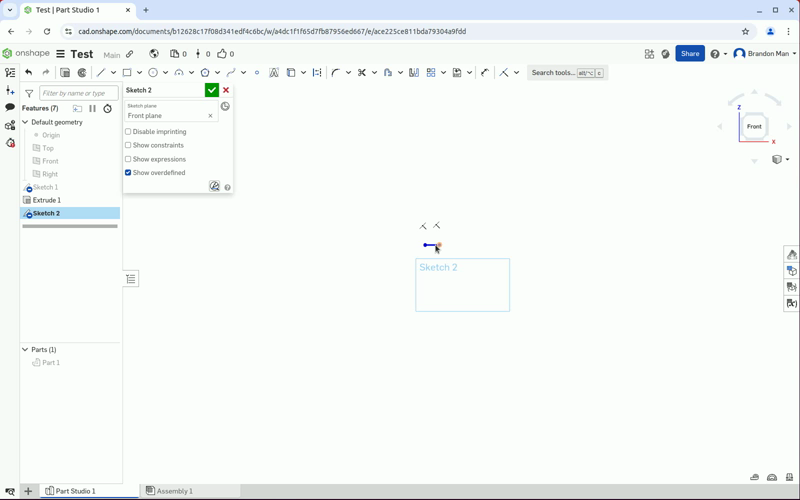
scroll(6)
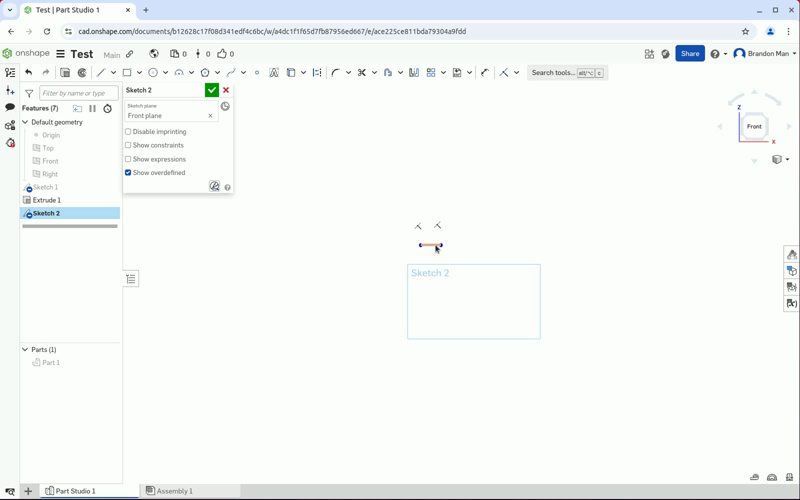
scroll(6)
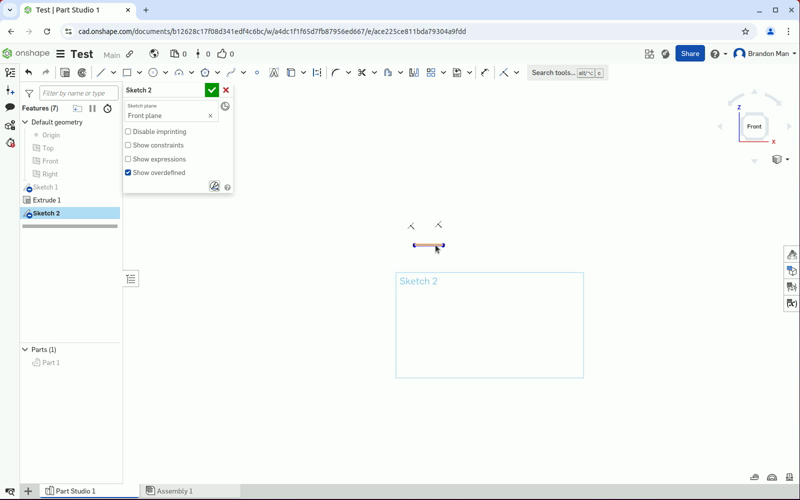
scroll(6)
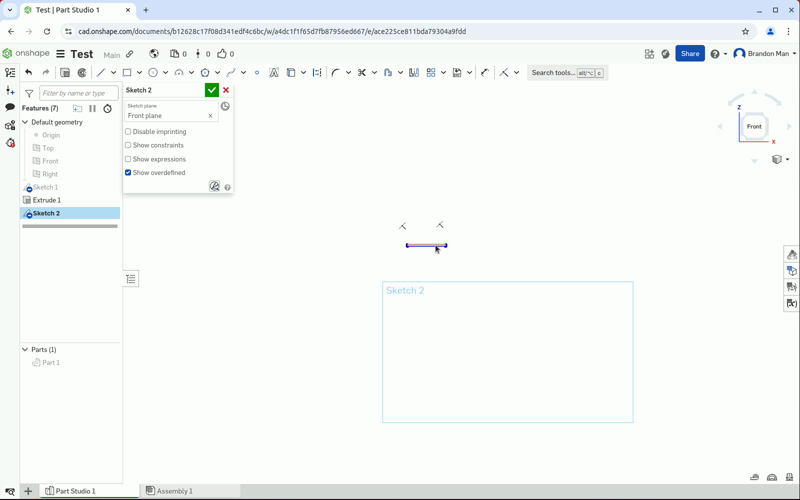
scroll(6)
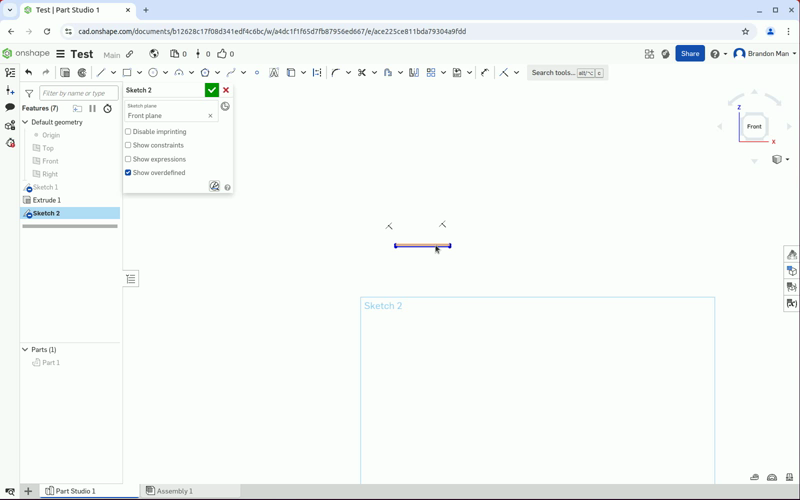
scroll(6)
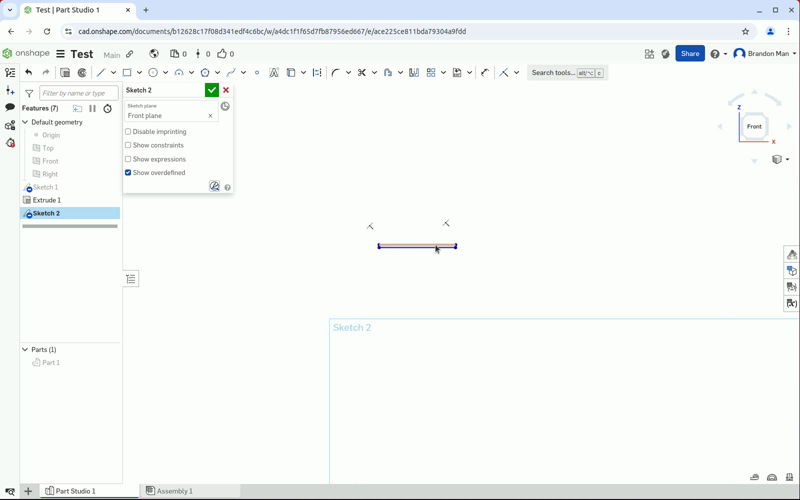
scroll(6)
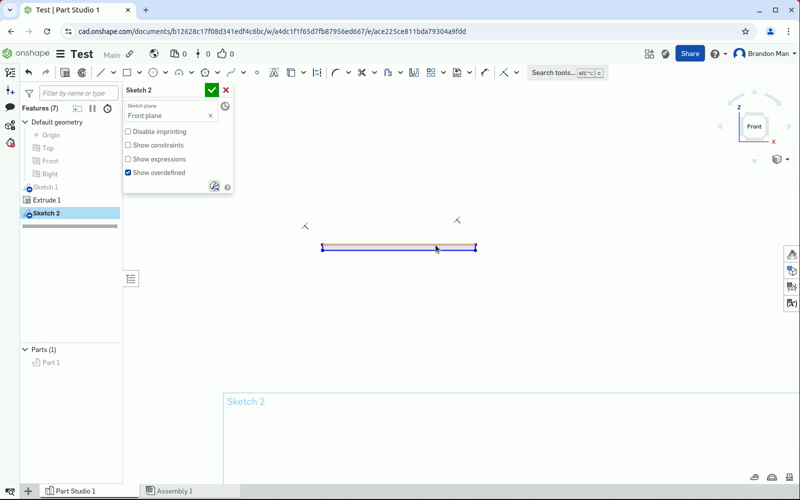
click(435, 244)
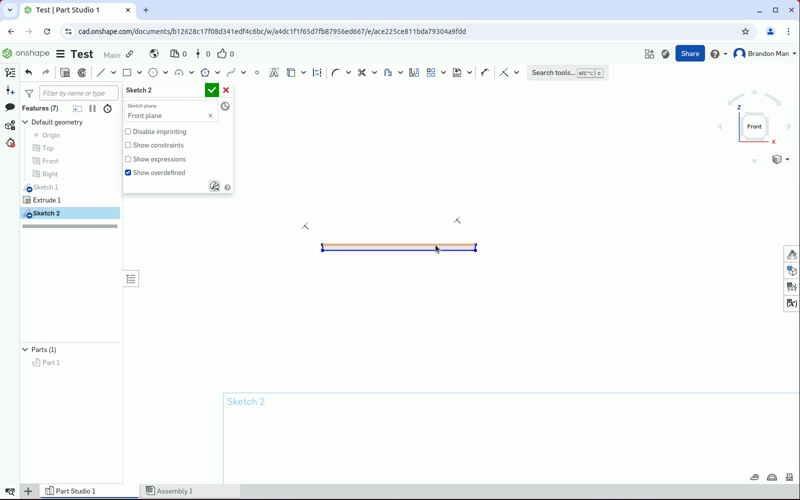
scroll(-6)
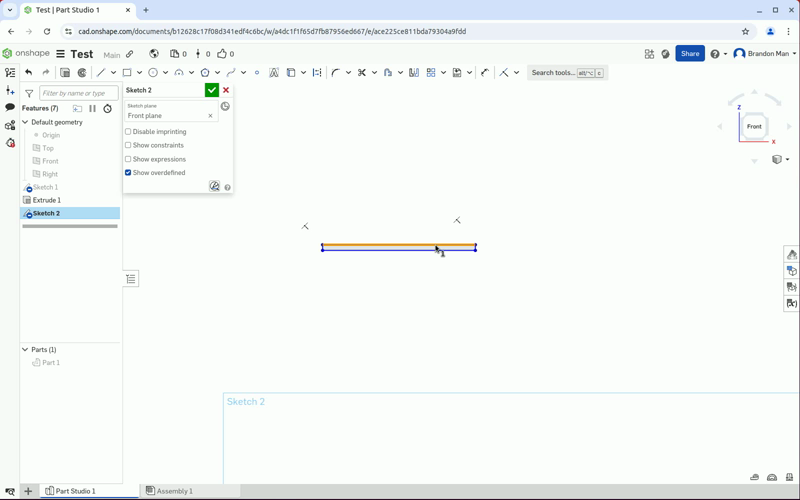
scroll(-6)
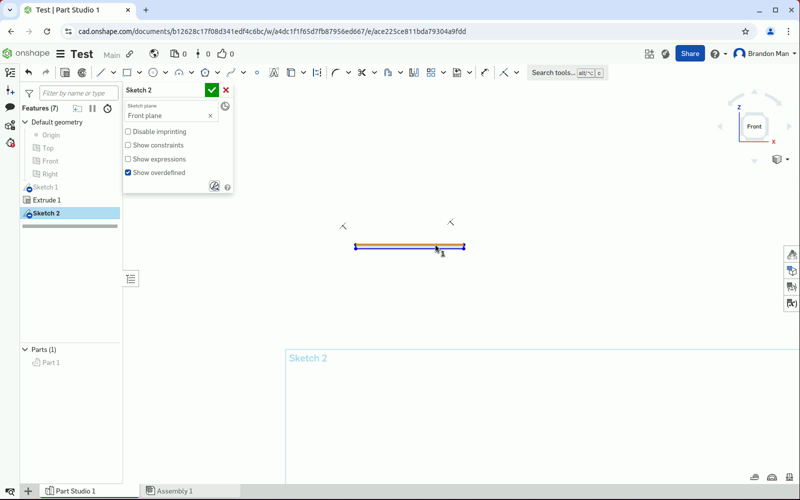
scroll(-6)
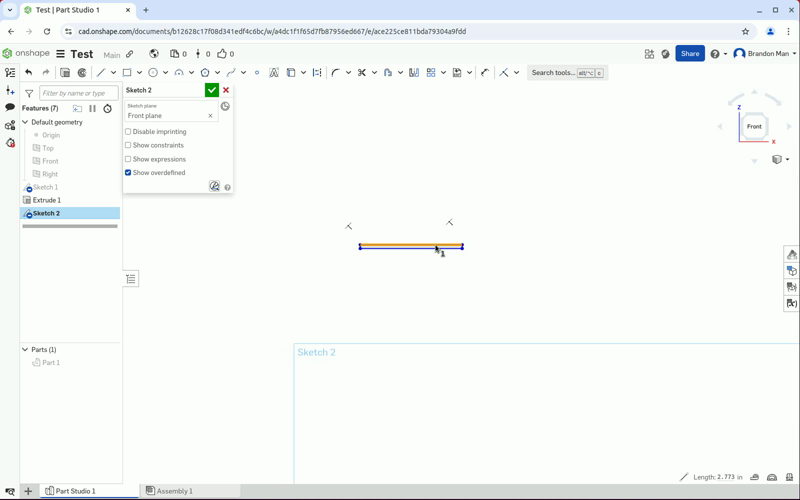
scroll(-6)
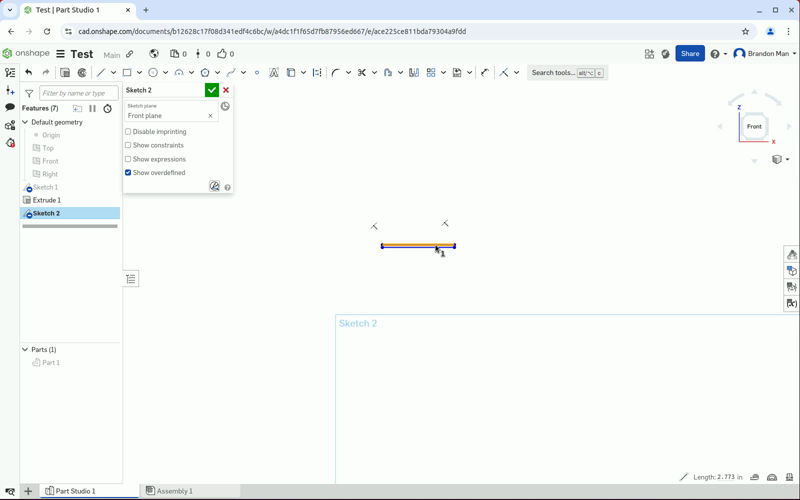
scroll(-6)
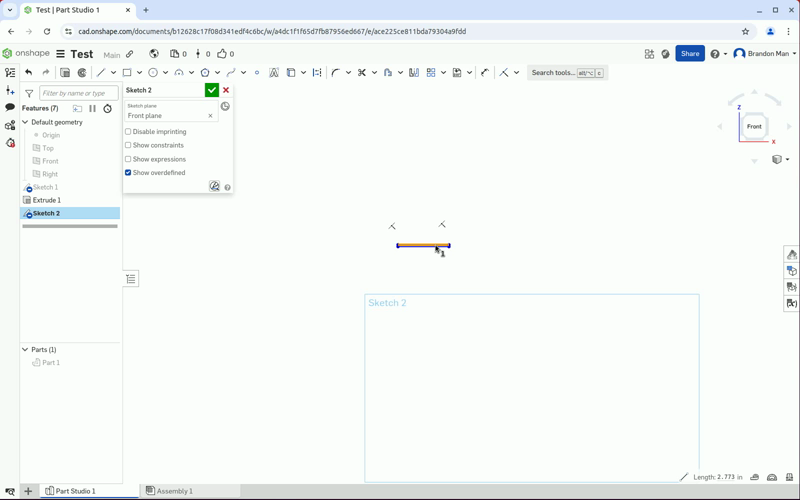
scroll(-6)
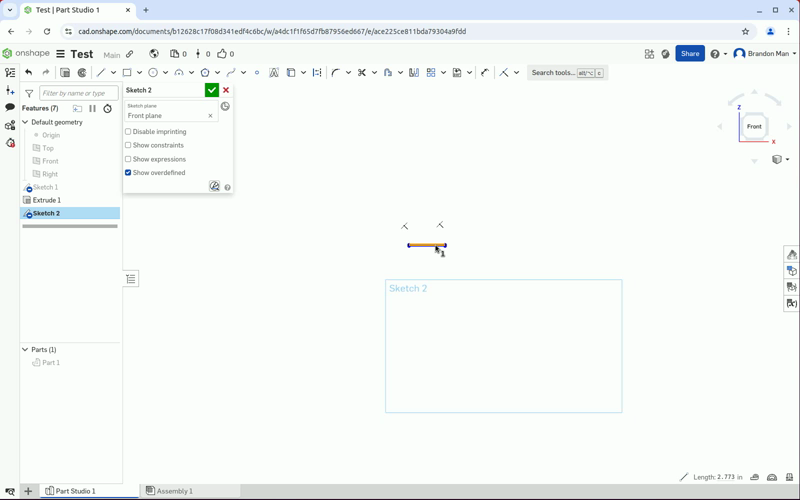
scroll(-6)
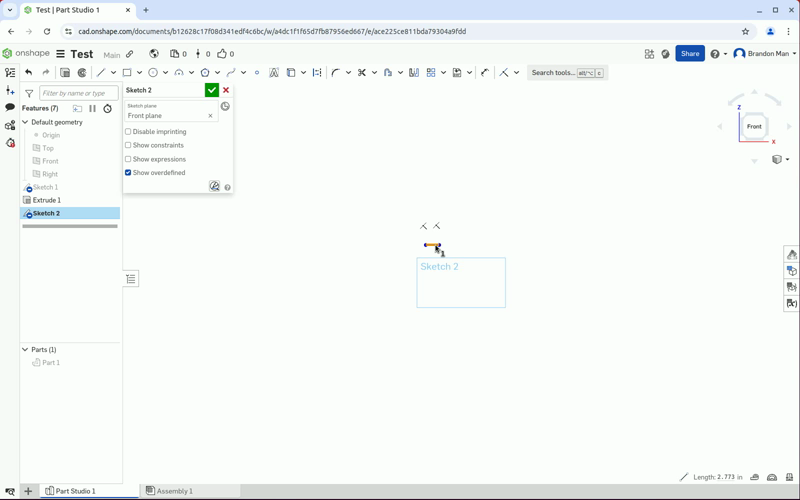
mouse_move(73, 352)
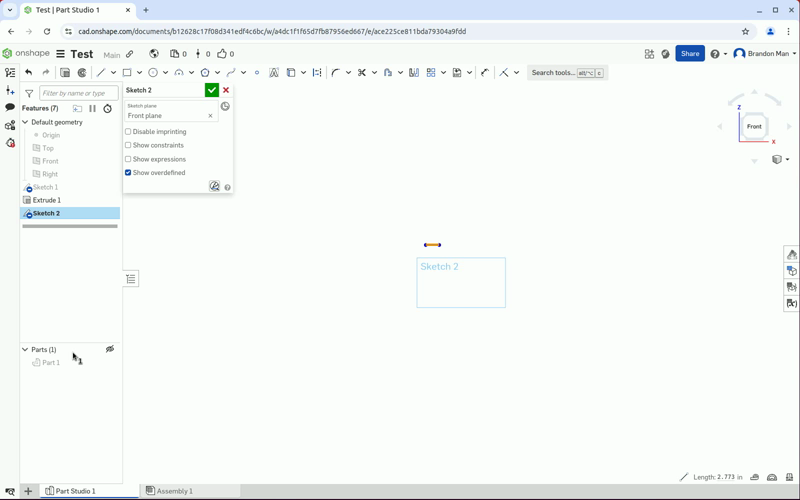
key(shift+y)
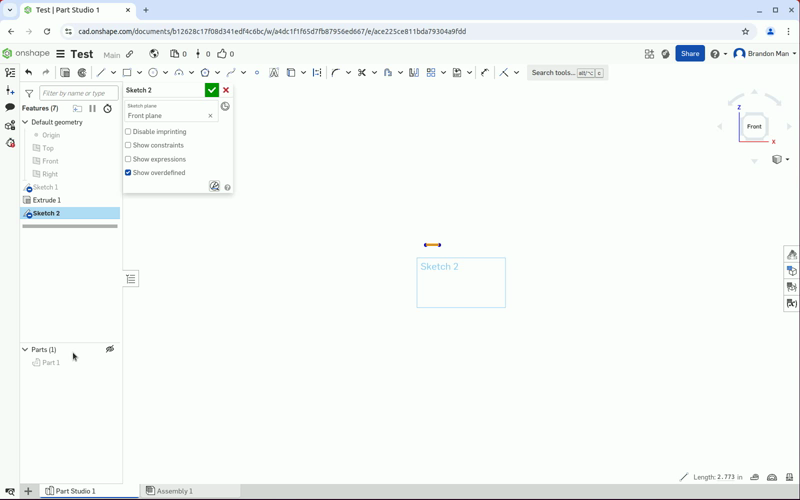
key(shift+e)
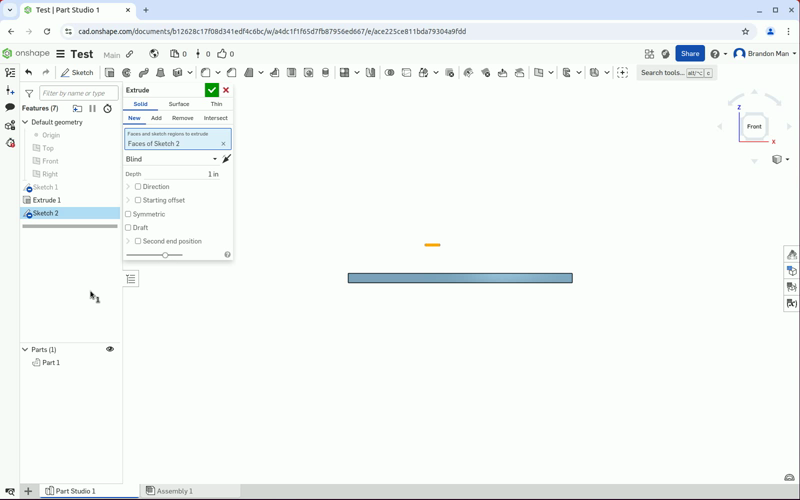
mouse_move(143, 106)
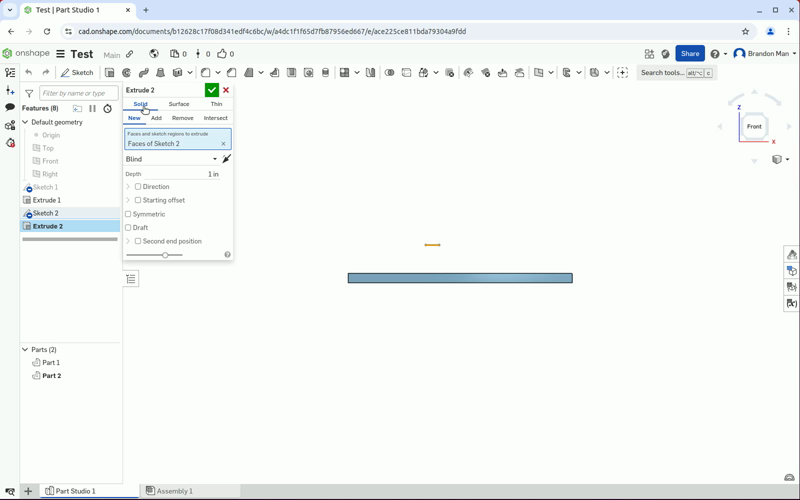
click(143, 106)
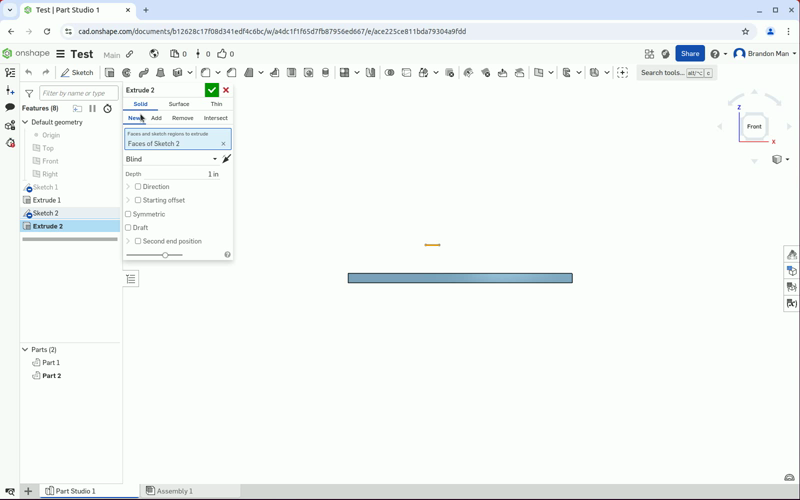
mouse_move(137, 120)
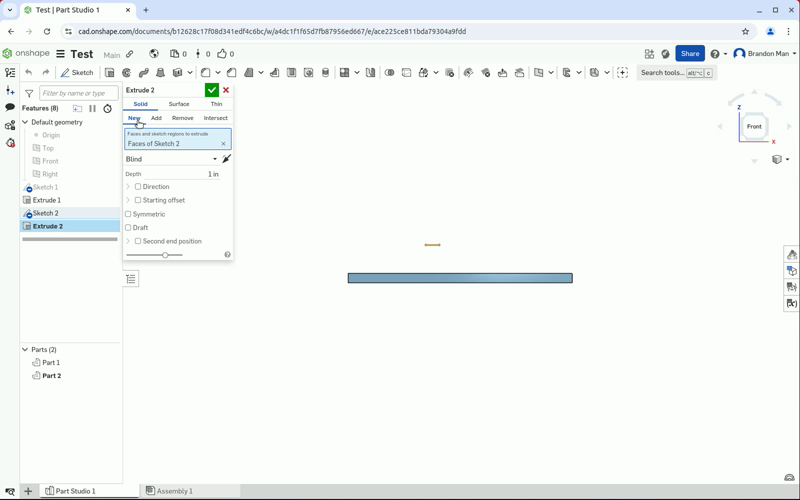
click(137, 120)
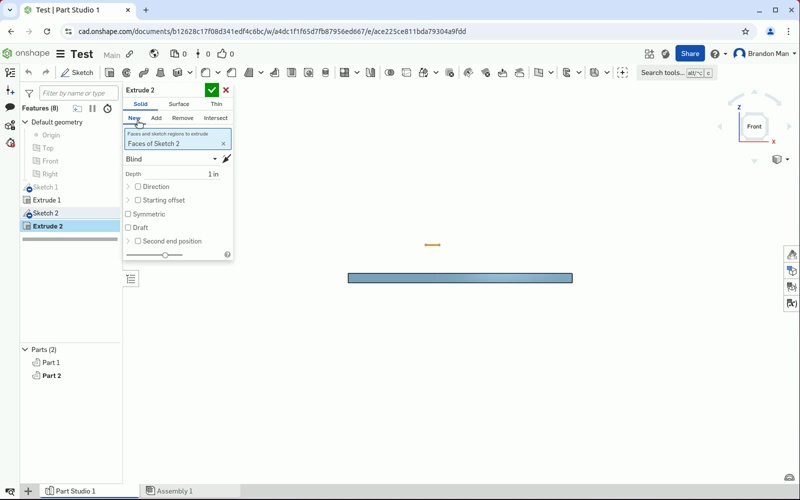
key(tab, 4)
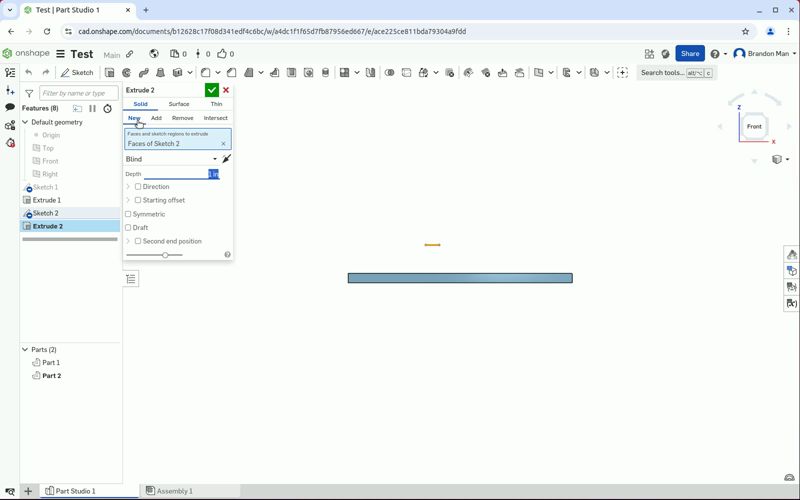
text(2.648)
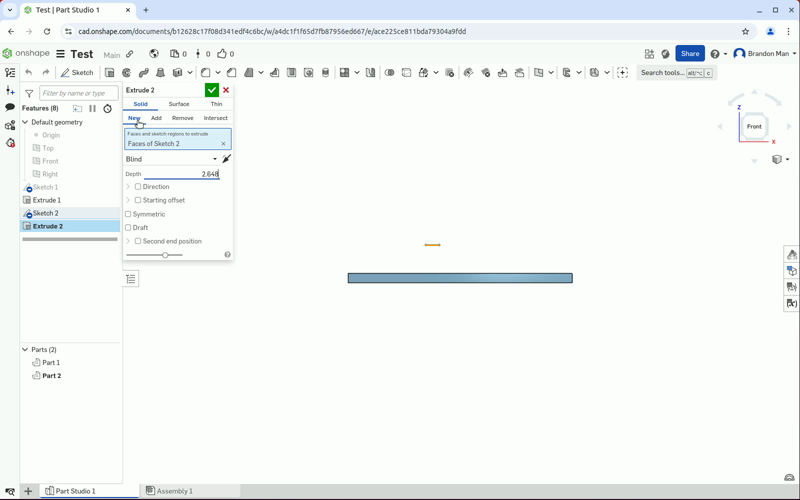
key(enter)
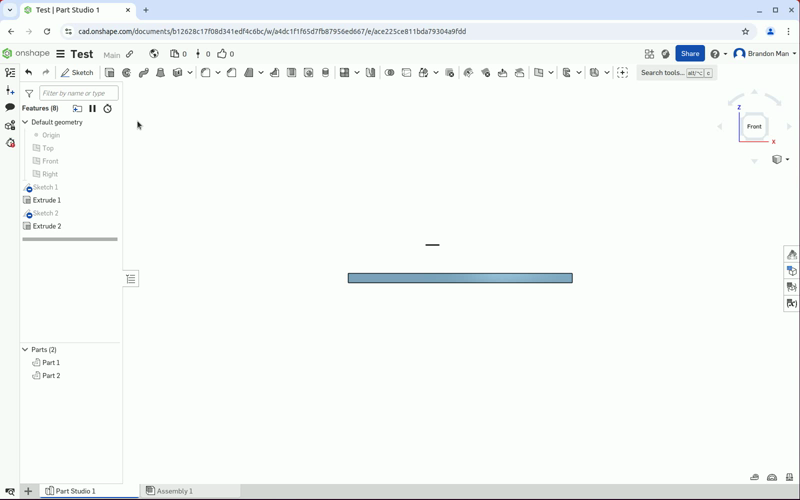
key(shift+h)
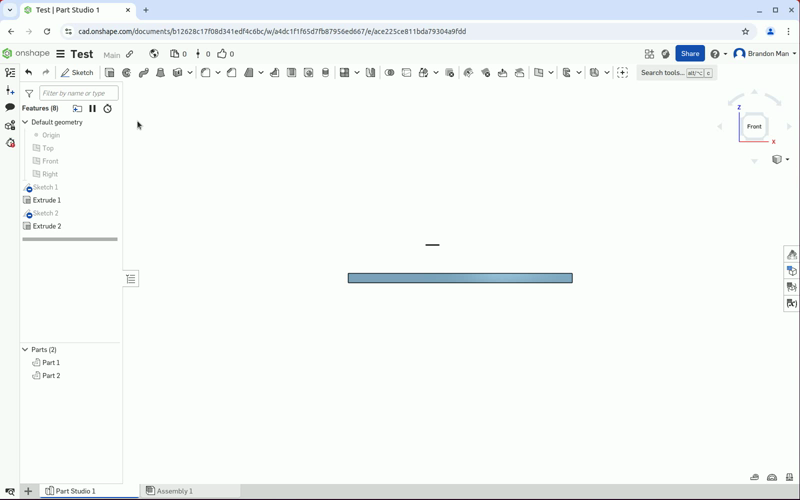
key(shift+h)
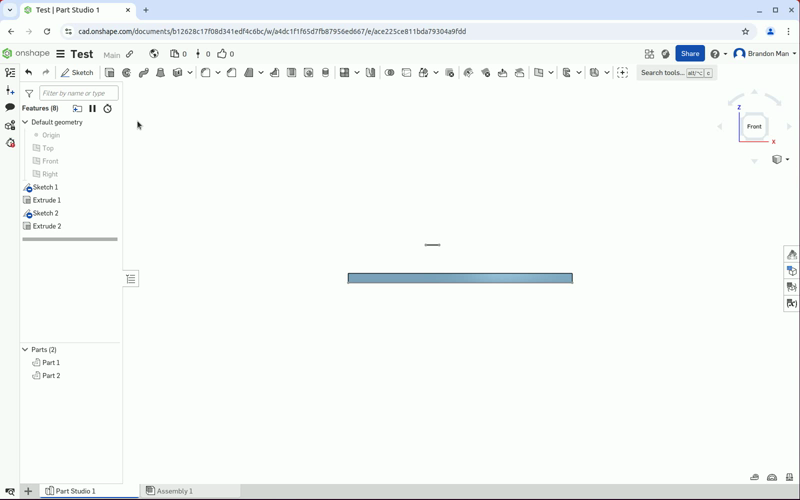
key(shift+7)
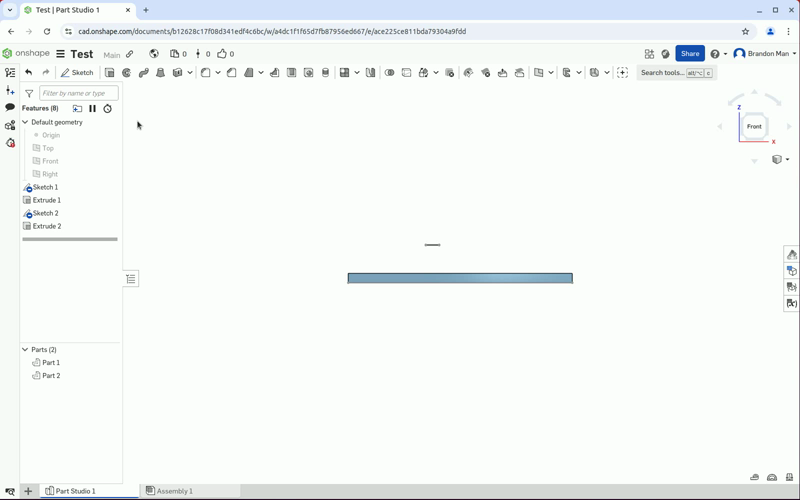
key(left, 2)
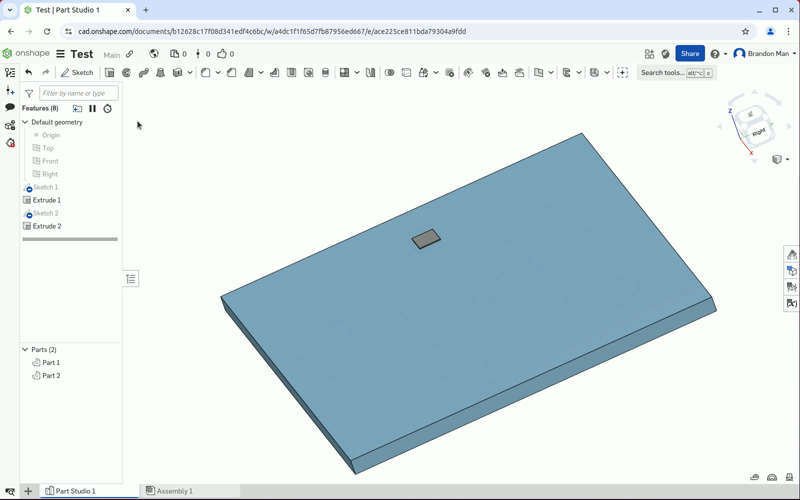
key(down, 2)
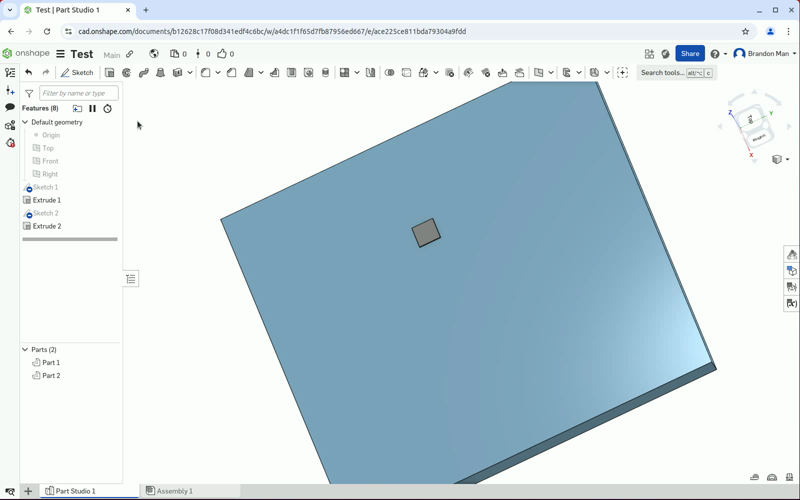
key(up, 2)
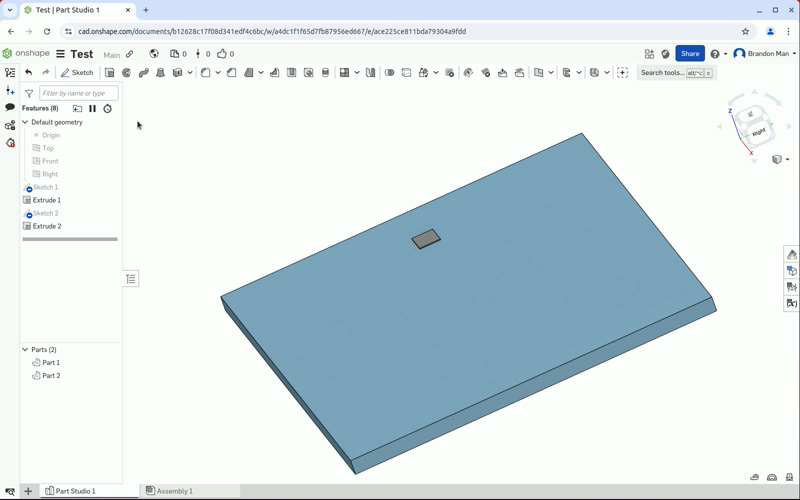
key(right, 2)
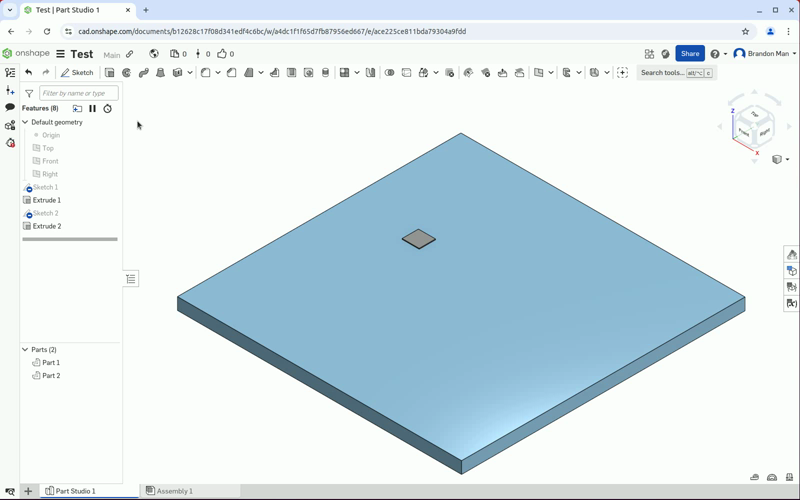
mouse_move(73, 189)
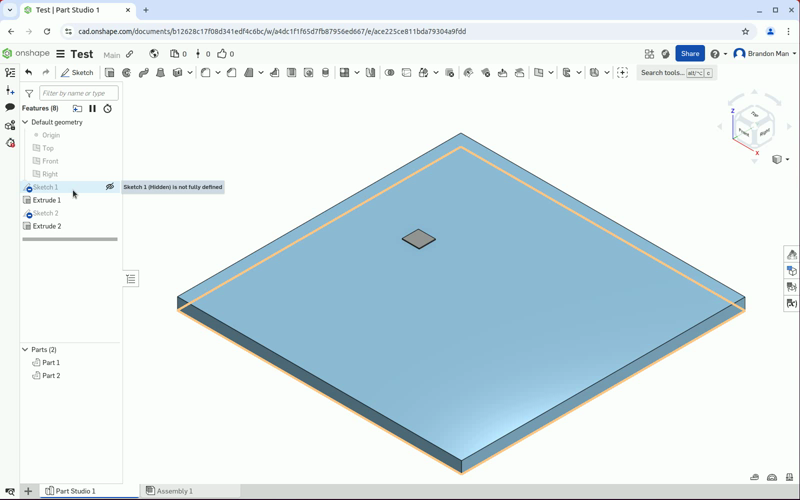
click(73, 189)